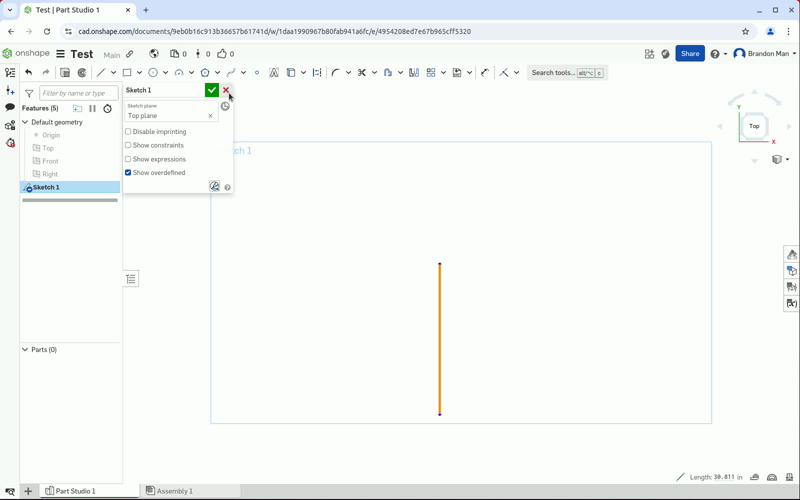
key(shift+h)
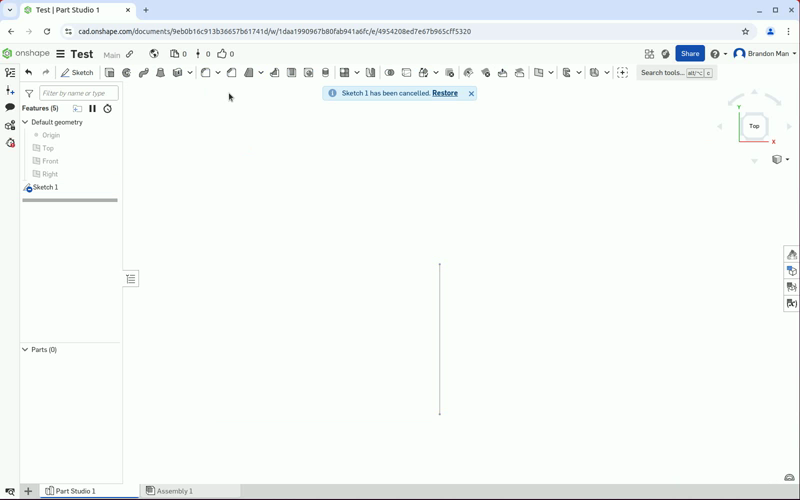
key(shift+s)
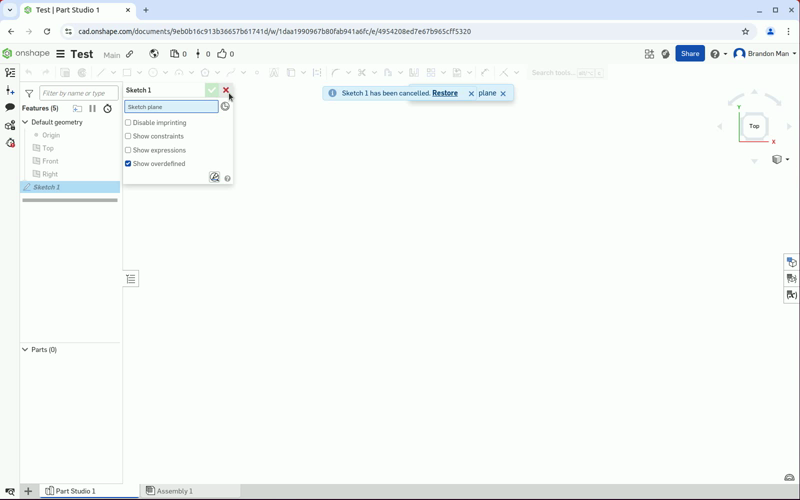
mouse_move(73, 150)
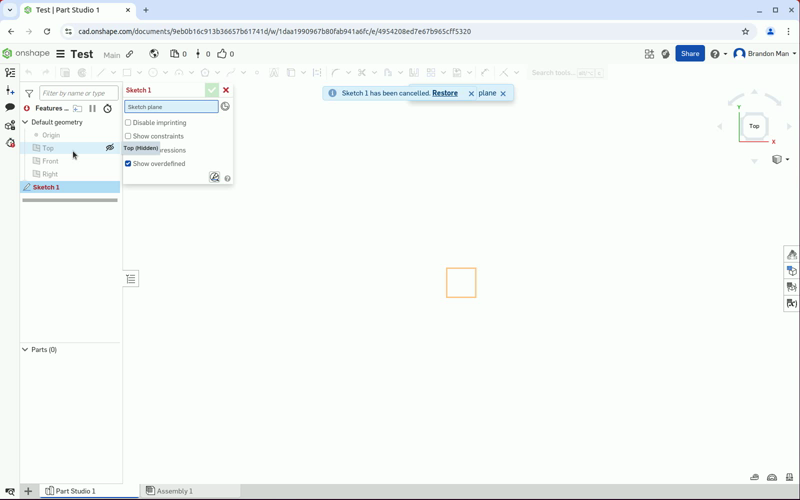
click(73, 150)
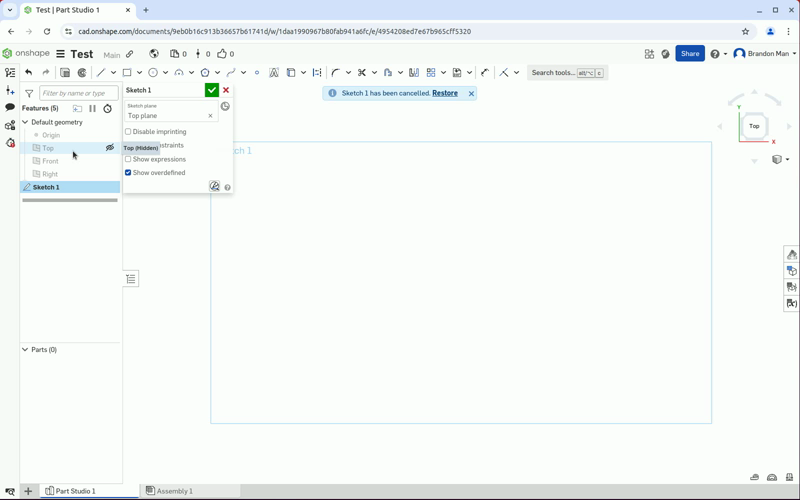
mouse_move(73, 352)
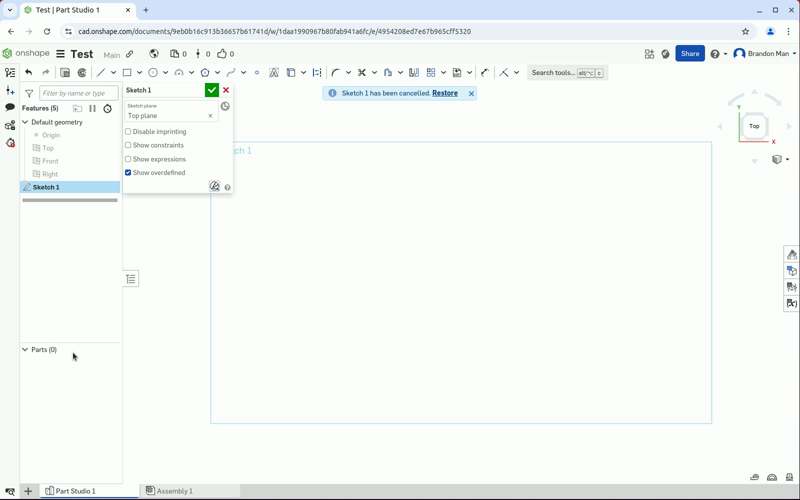
key(y)
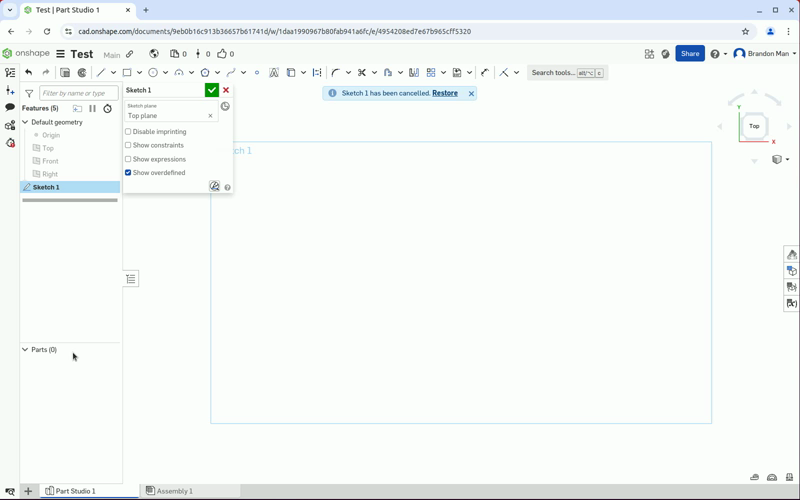
key(l)
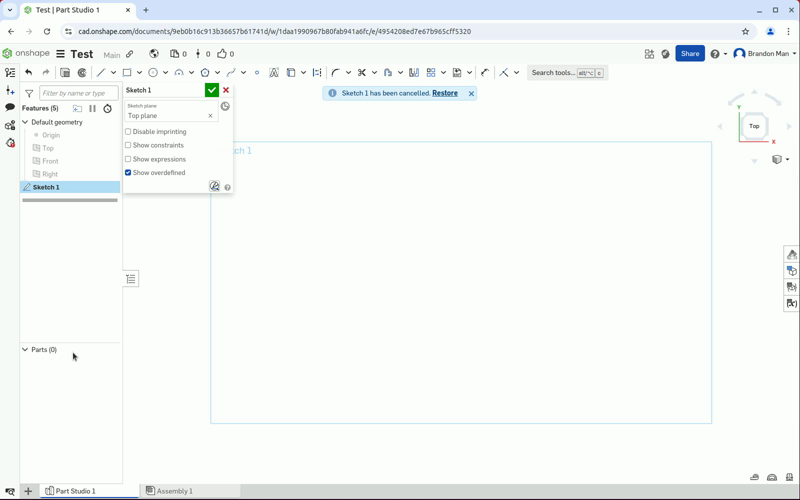
key_down(shift)
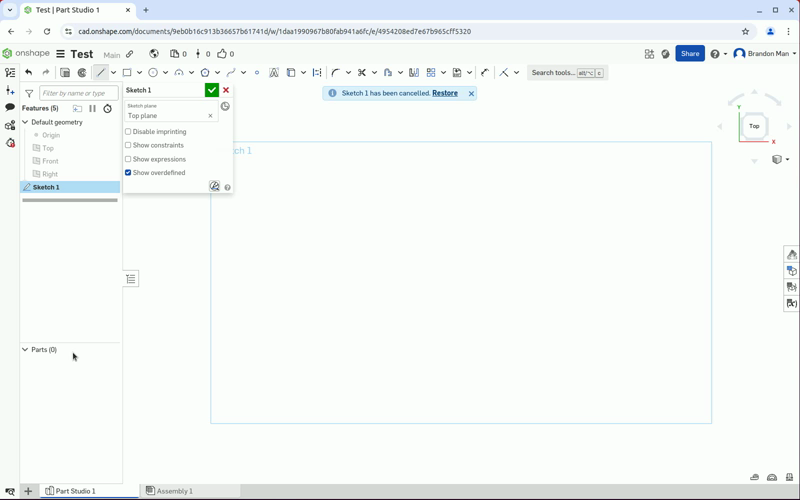
mouse_move(434, 297)
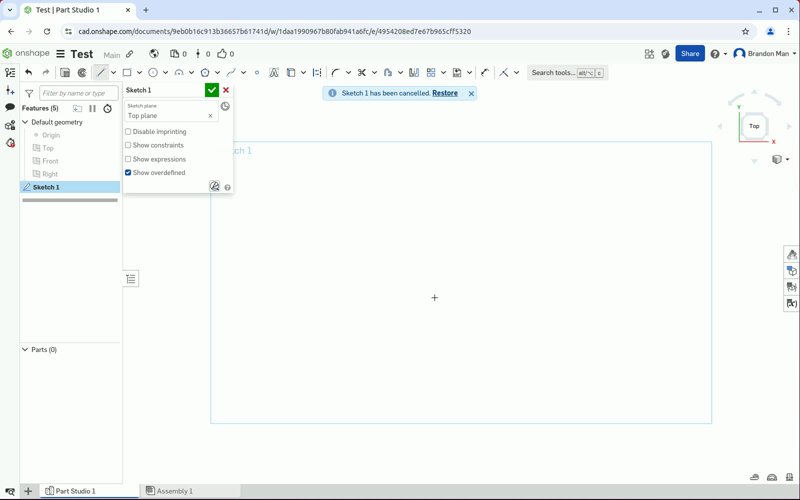
click(434, 297)
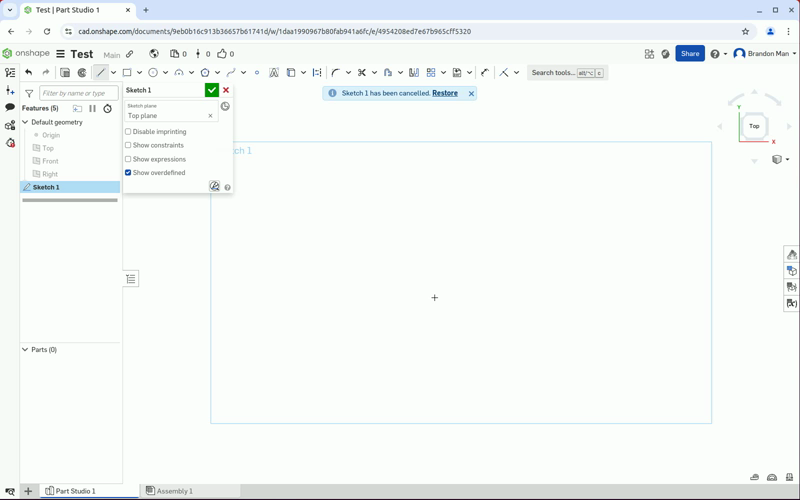
key_up(shift)
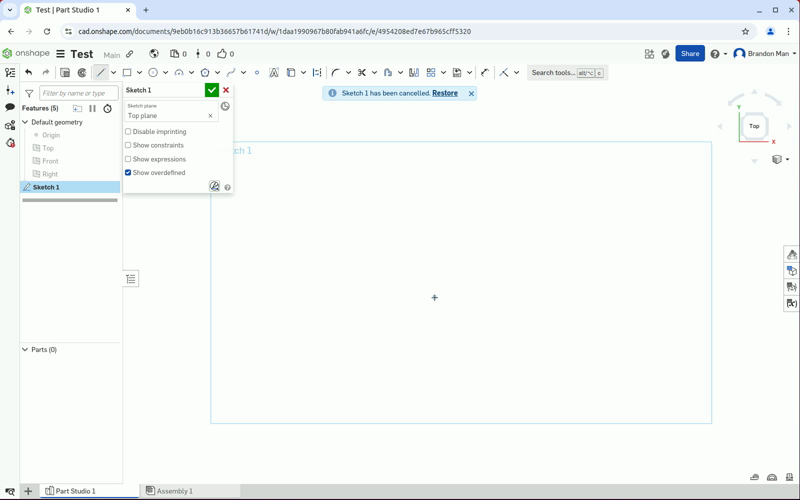
key_down(shift)
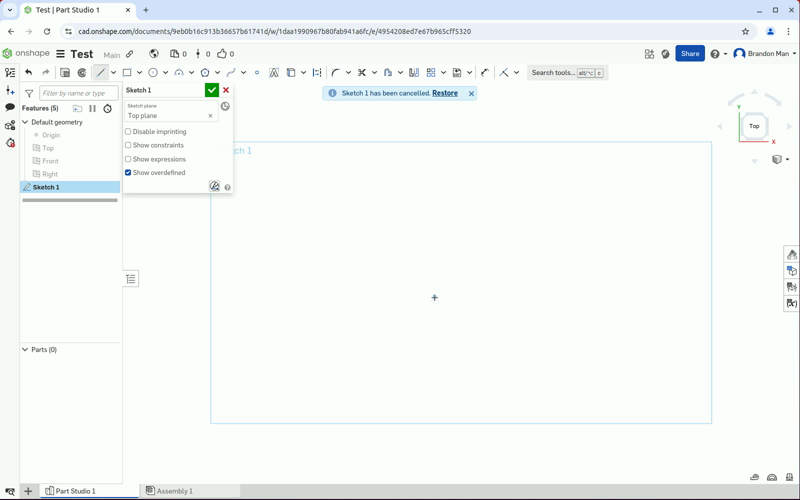
mouse_move(464, 297)
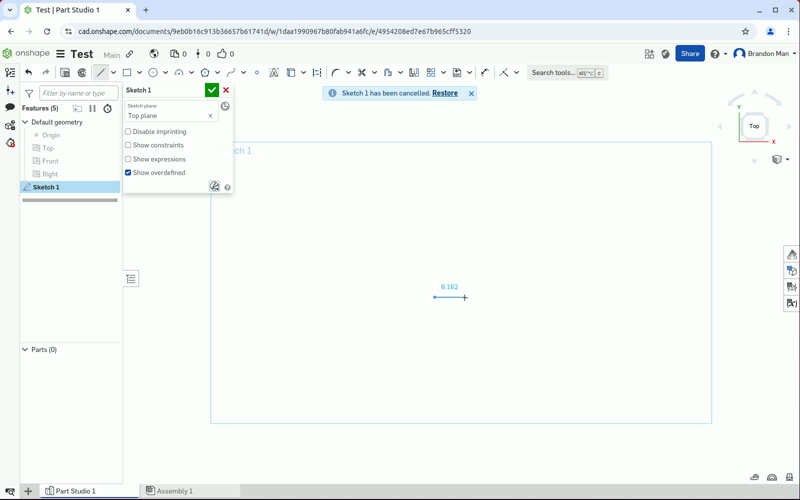
mouse_move(488, 297)
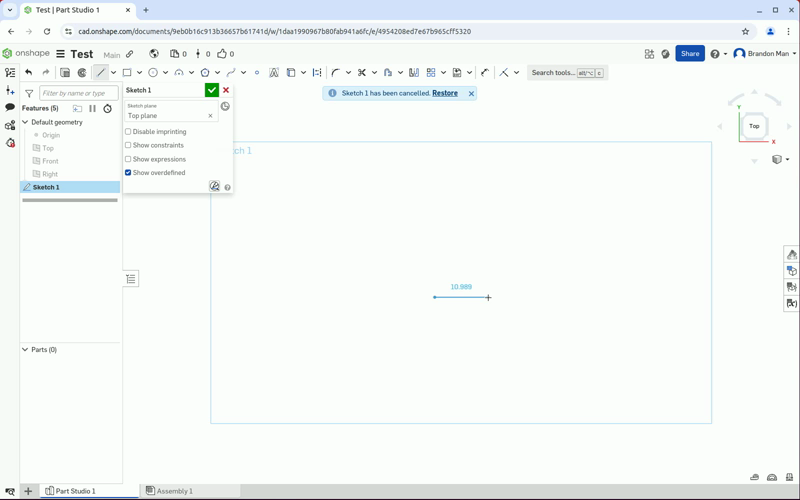
click(488, 297)
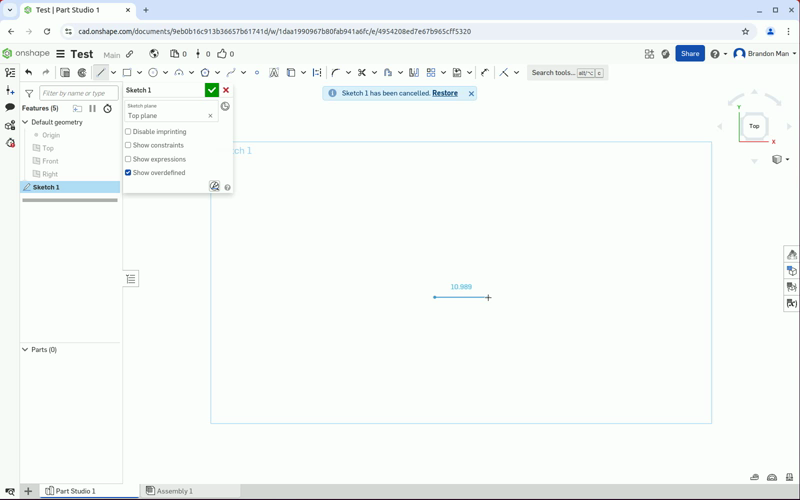
key_up(shift)
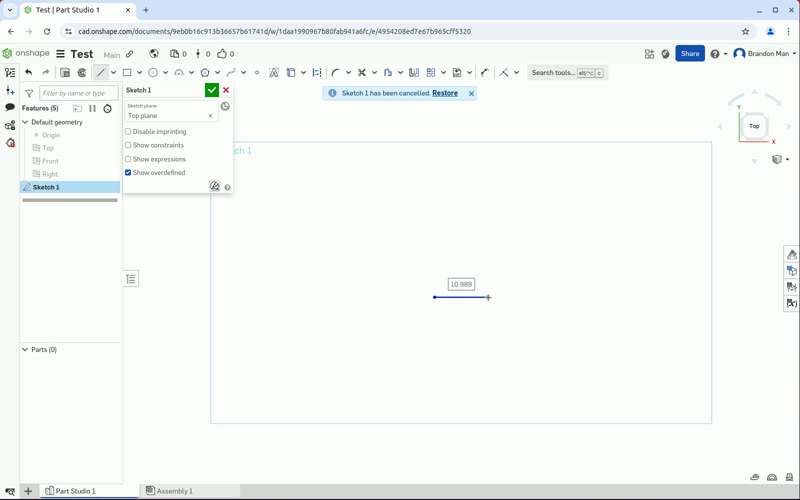
key_down(shift)
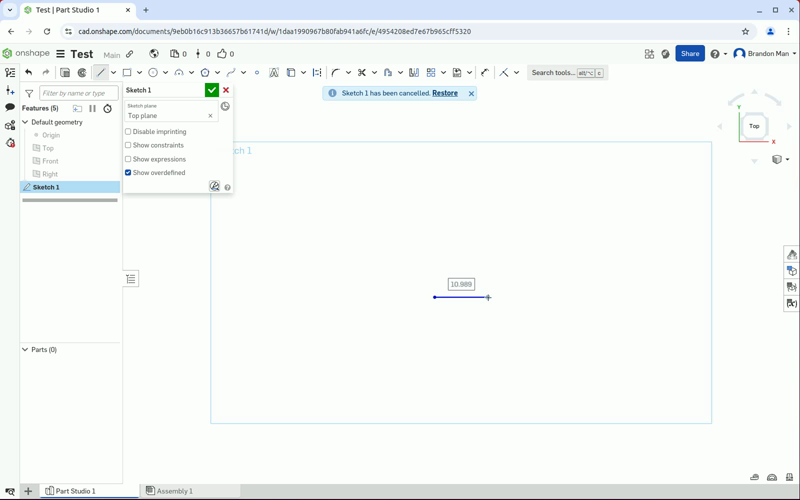
mouse_move(518, 297)
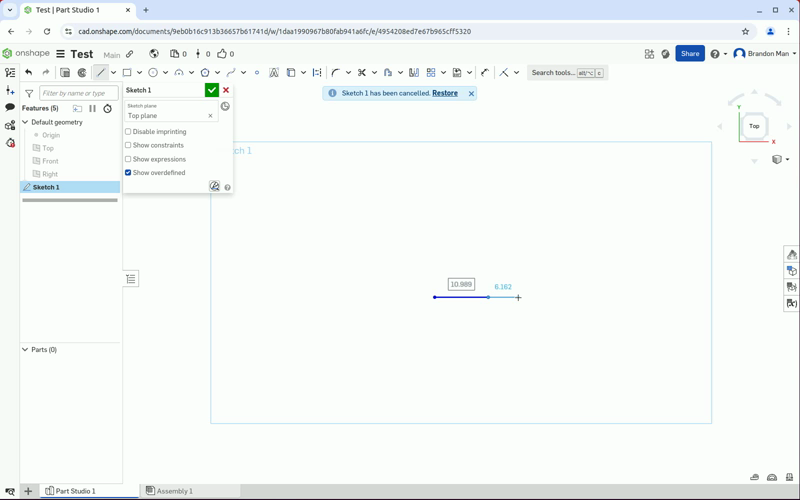
mouse_move(488, 268)
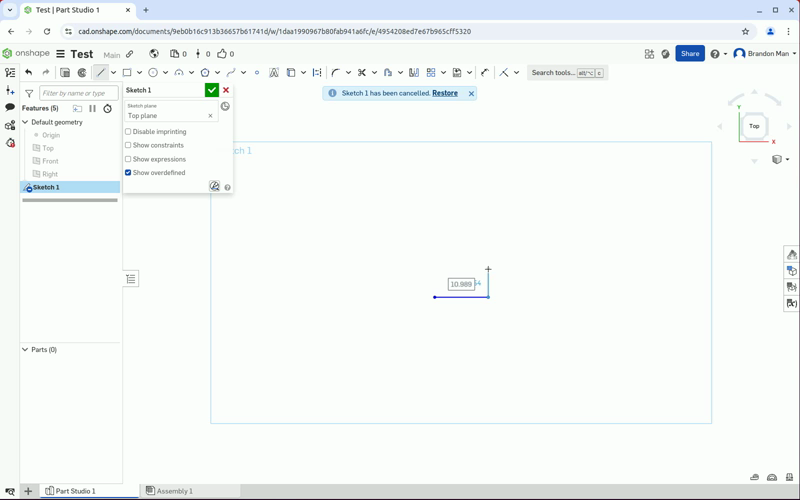
click(488, 268)
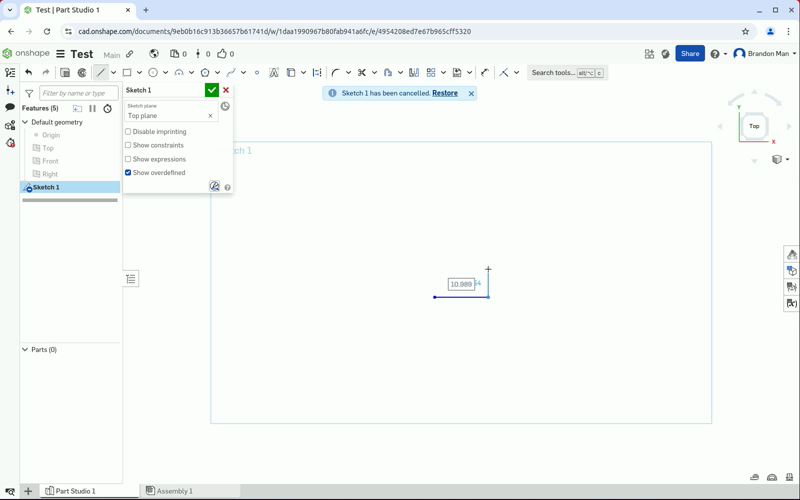
key_up(shift)
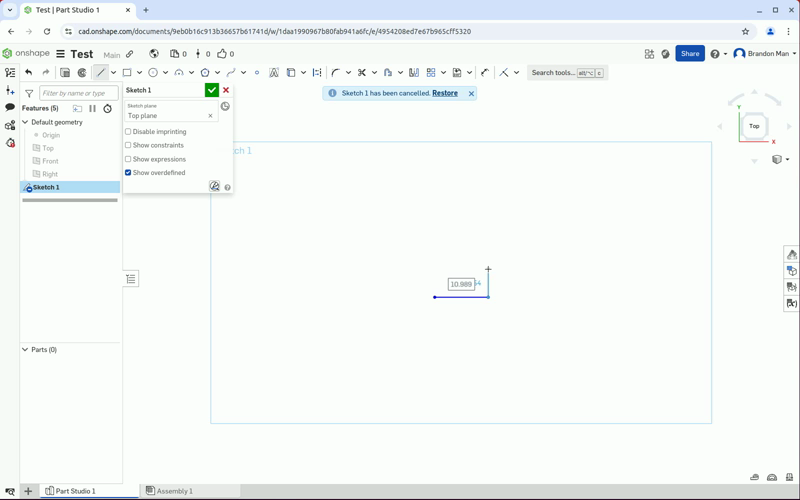
key_down(shift)
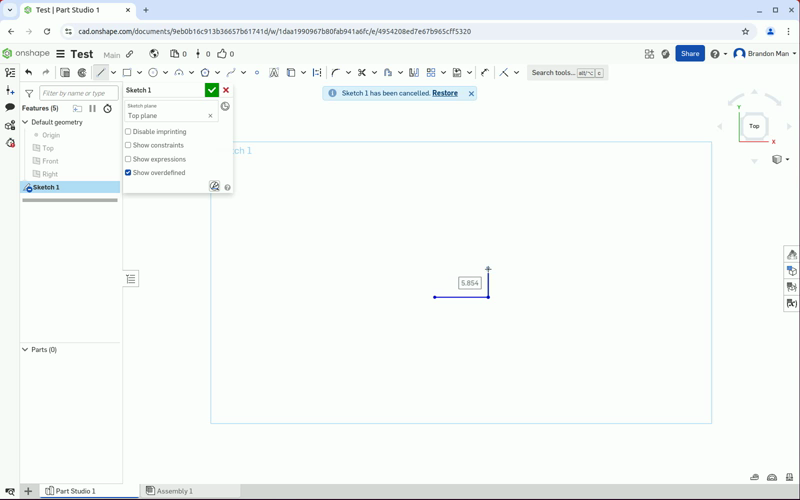
mouse_move(518, 268)
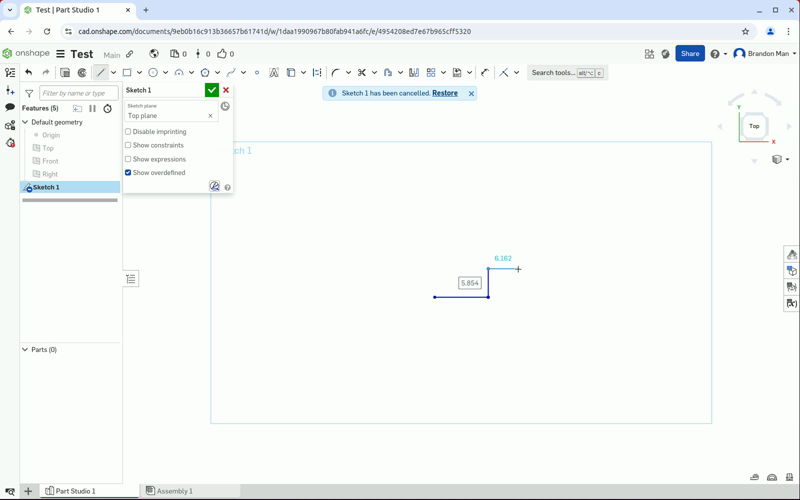
mouse_move(434, 268)
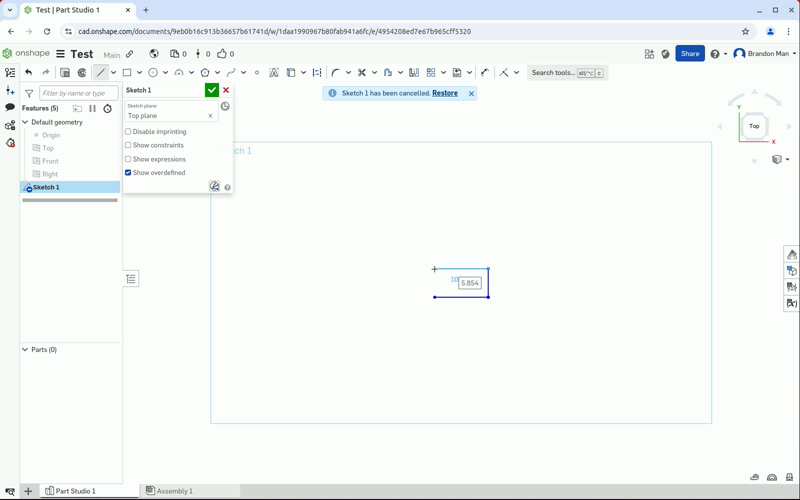
click(434, 268)
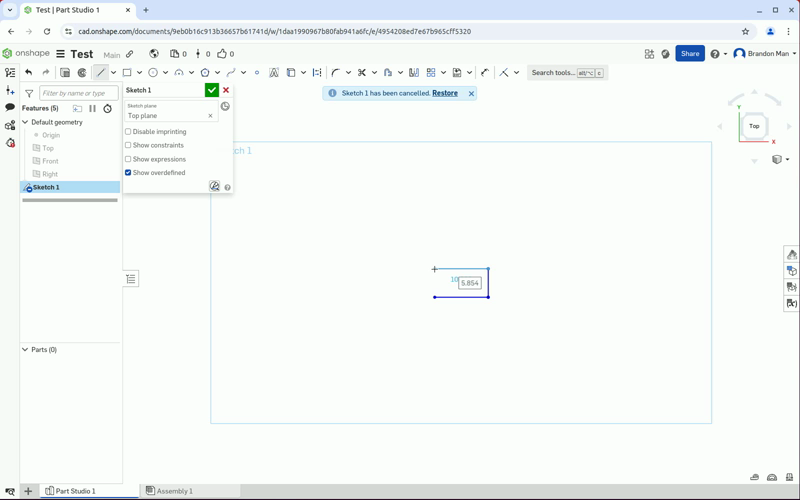
key_up(shift)
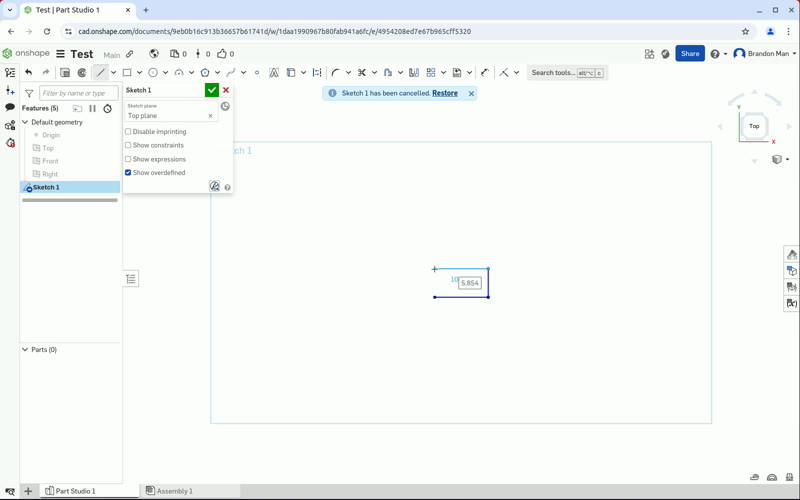
mouse_move(464, 268)
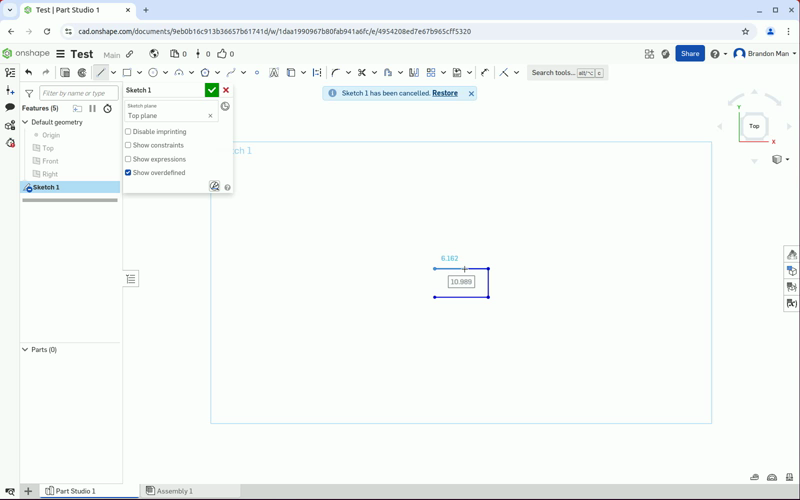
key_down(shift)
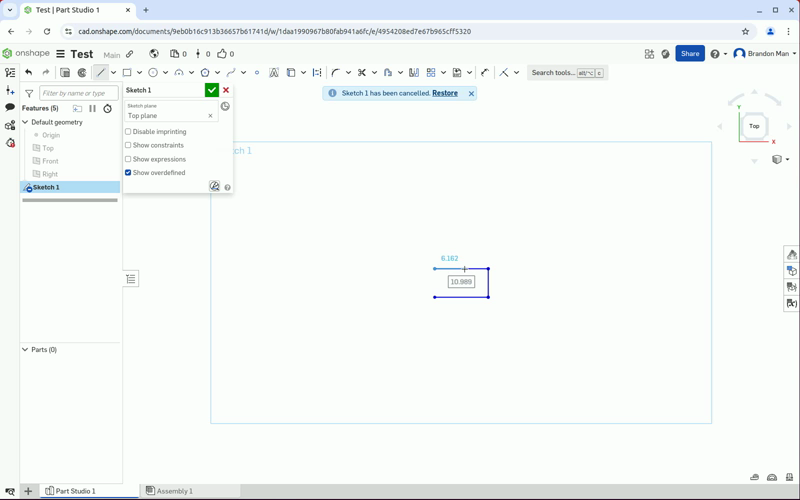
mouse_move(434, 297)
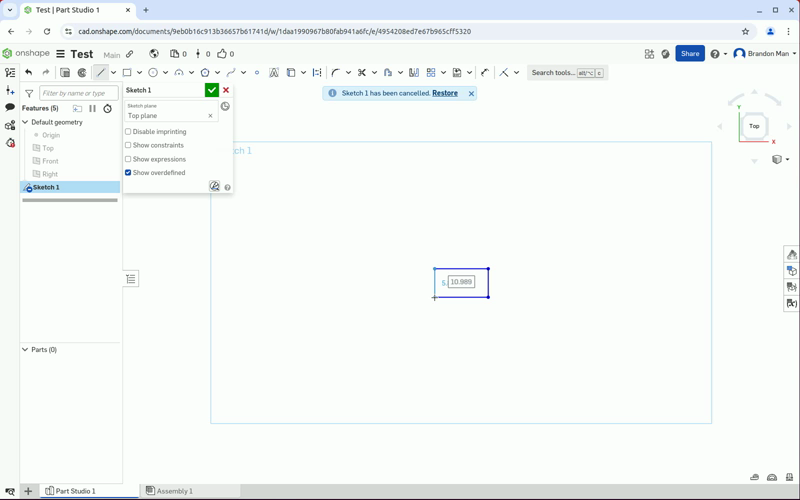
key_up(shift)
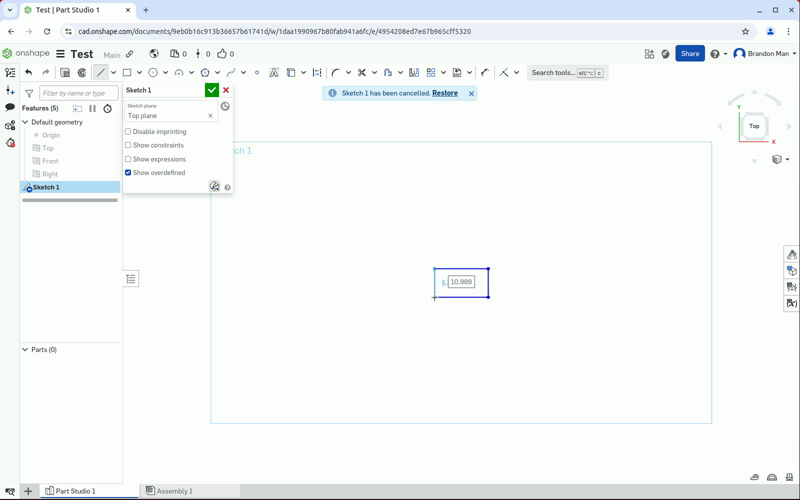
click(434, 297)
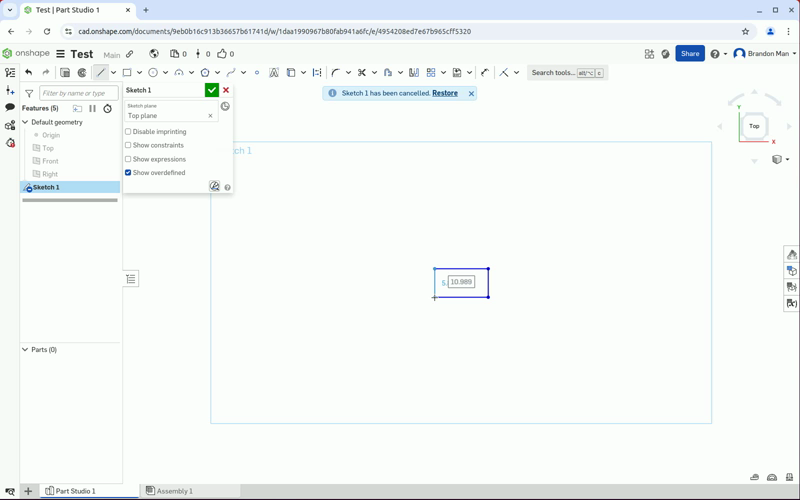
key(esc)
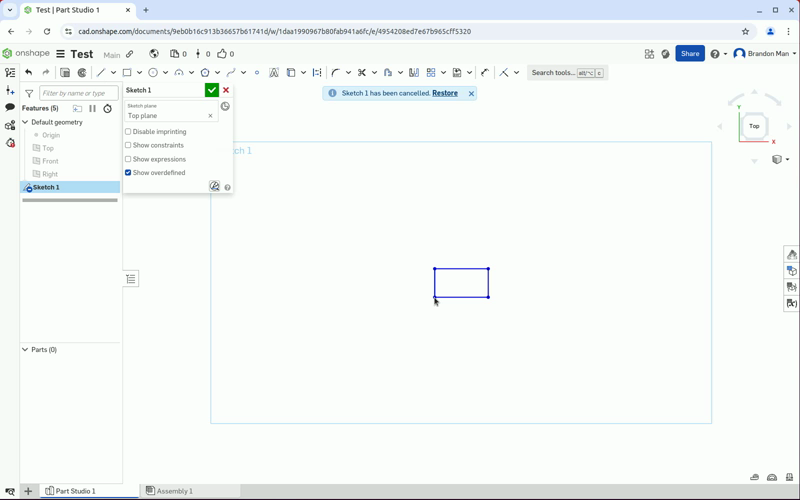
mouse_move(436, 290)
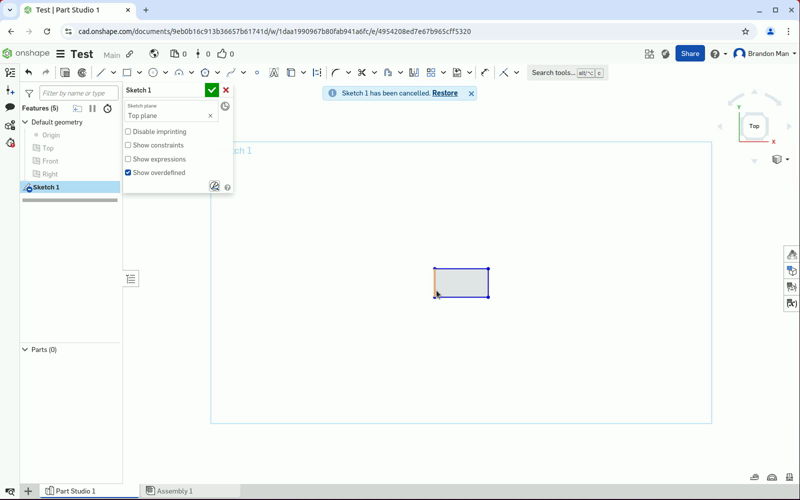
scroll(6)
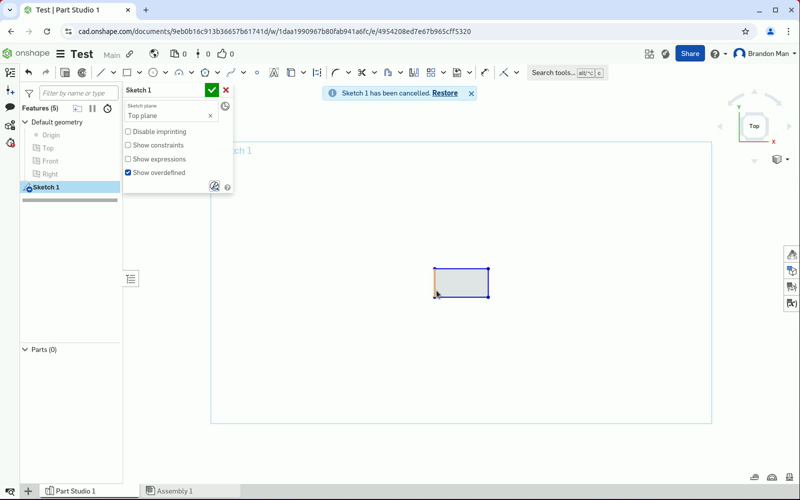
scroll(6)
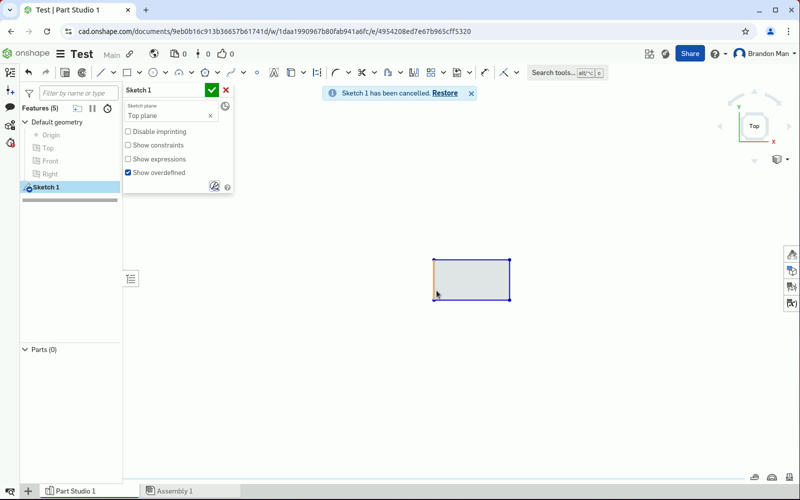
scroll(6)
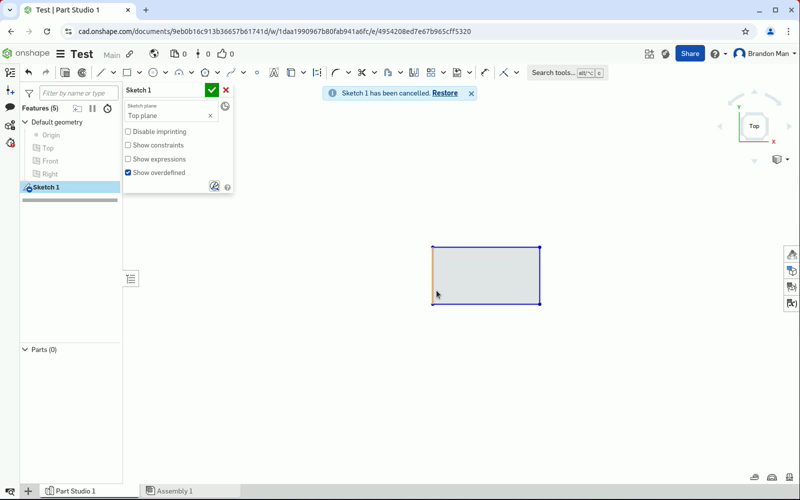
scroll(6)
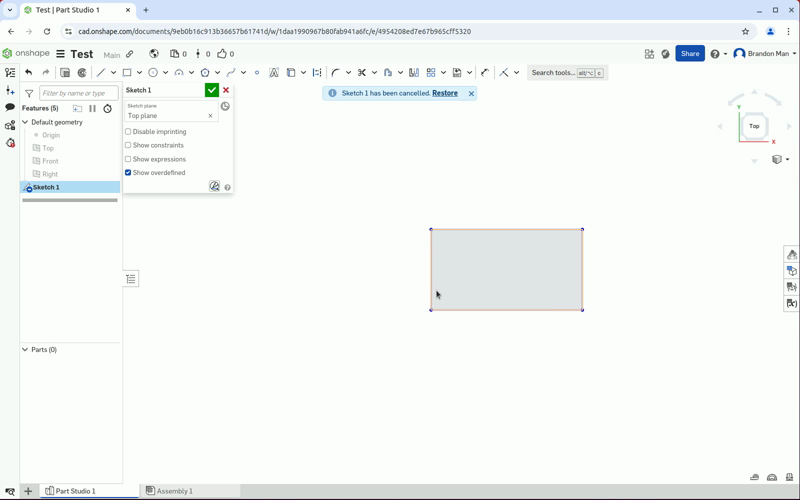
scroll(6)
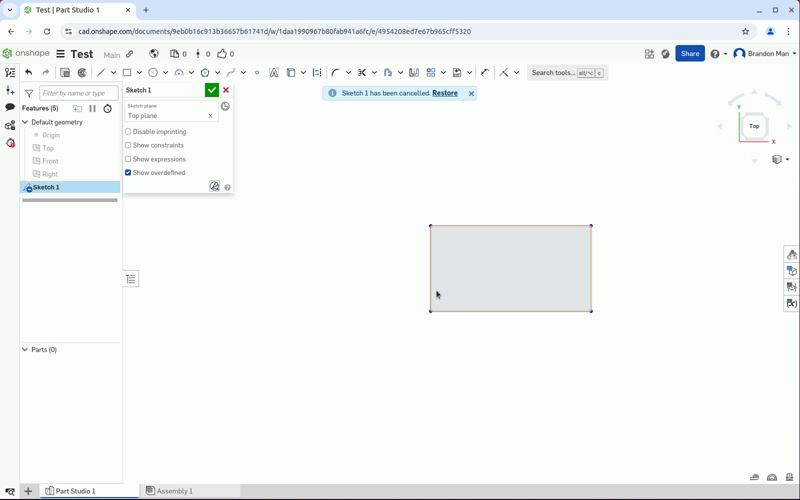
scroll(6)
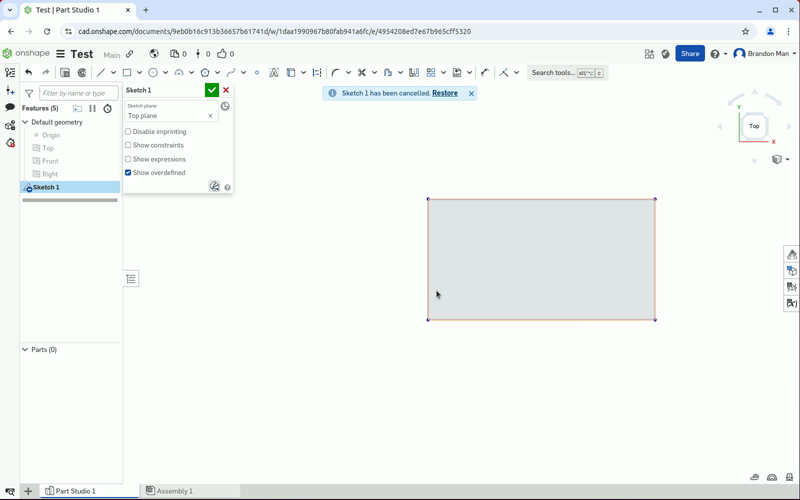
scroll(6)
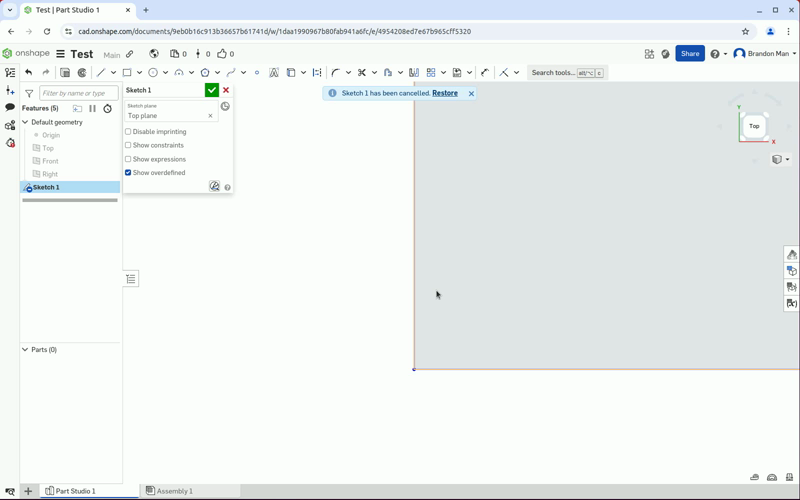
click(436, 290)
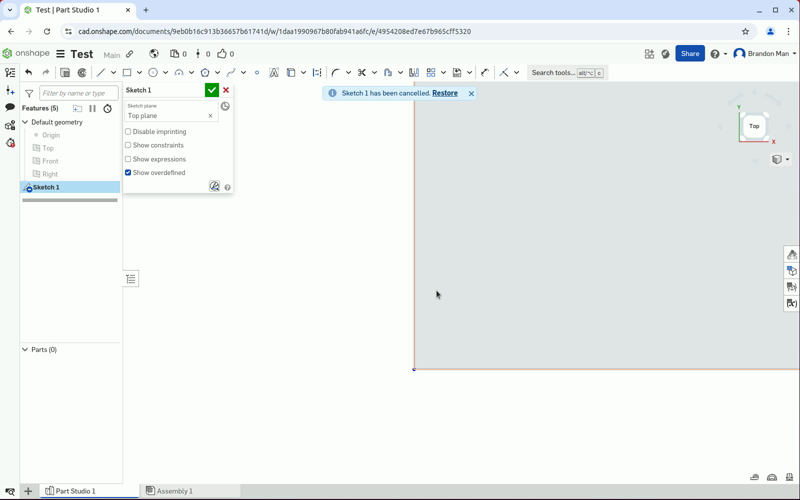
scroll(-6)
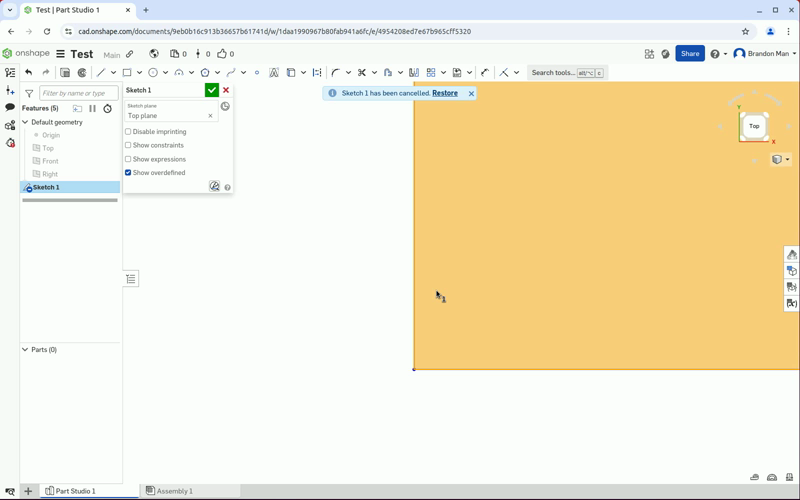
scroll(-6)
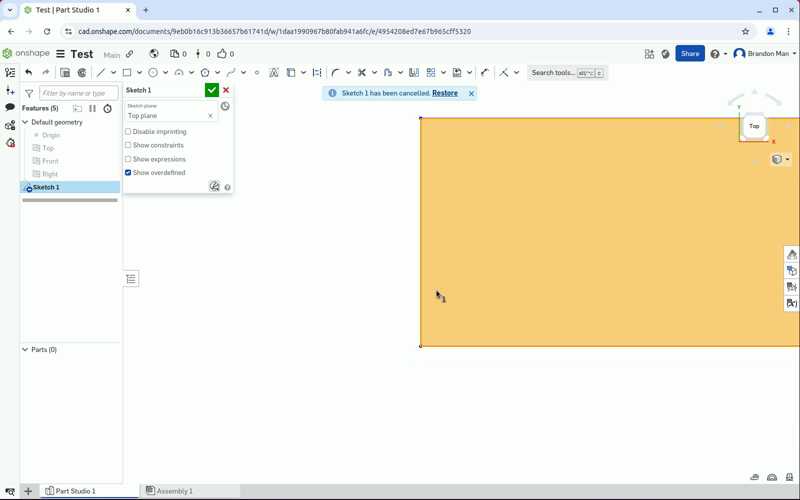
scroll(-6)
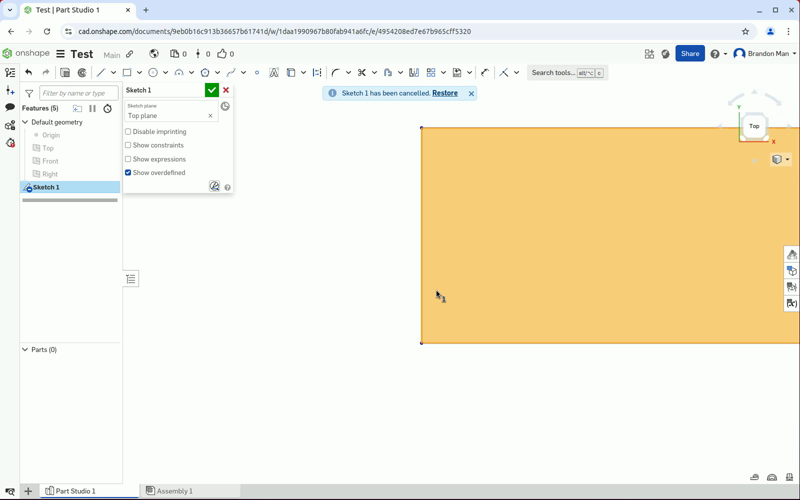
scroll(-6)
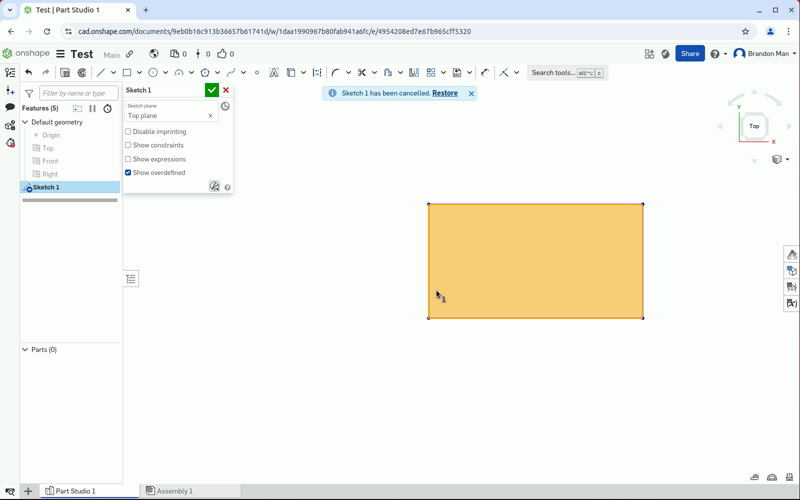
scroll(-6)
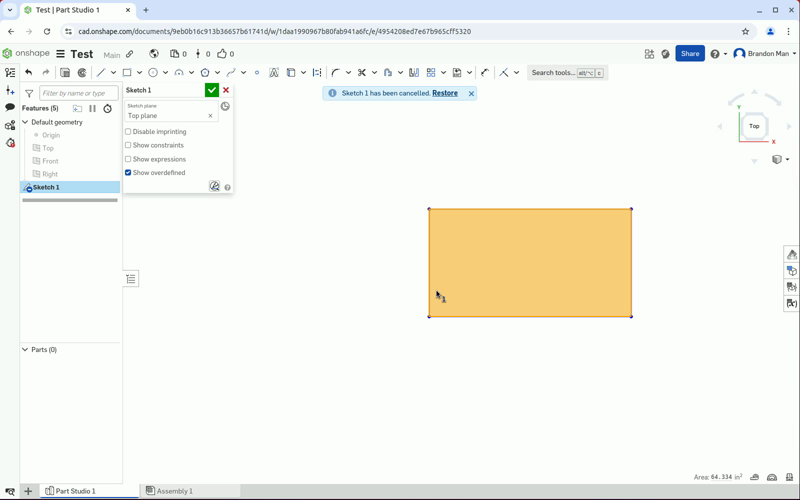
scroll(-6)
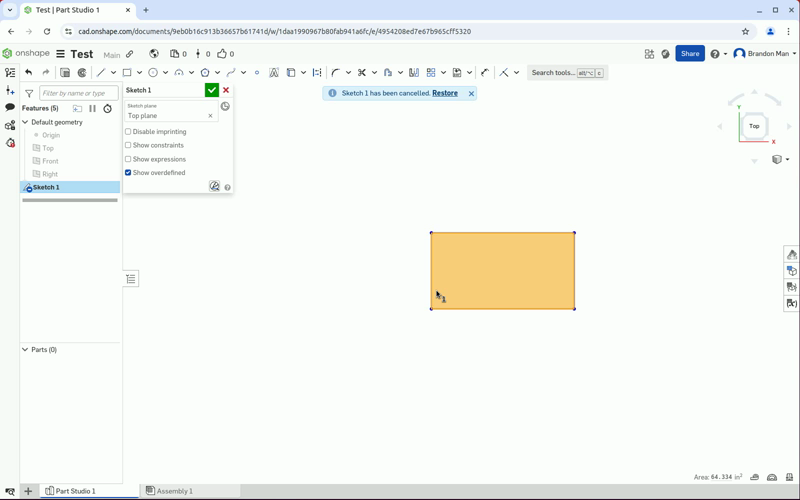
scroll(-6)
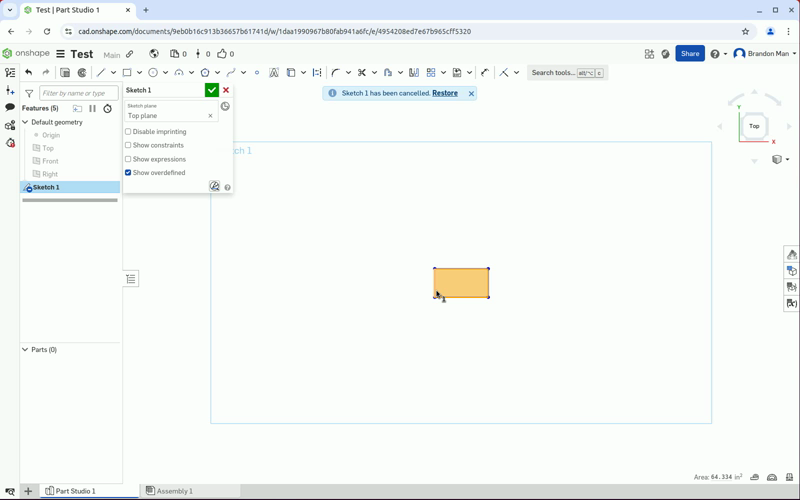
mouse_move(73, 352)
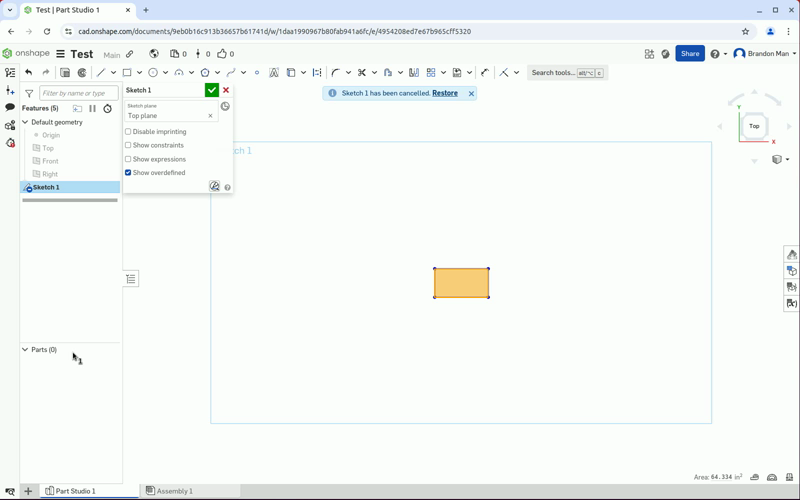
key(shift+y)
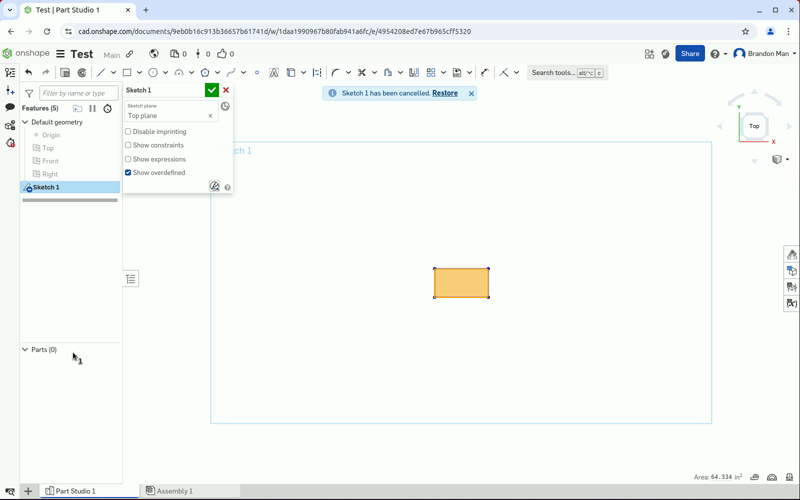
key(shift+e)
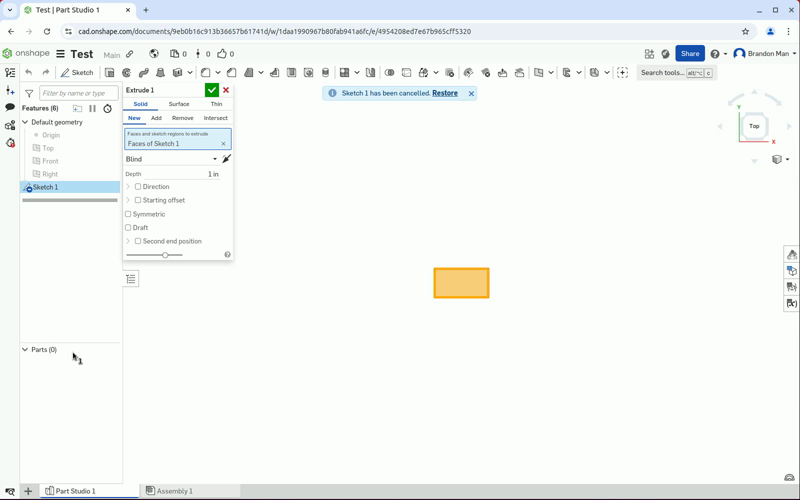
mouse_move(143, 106)
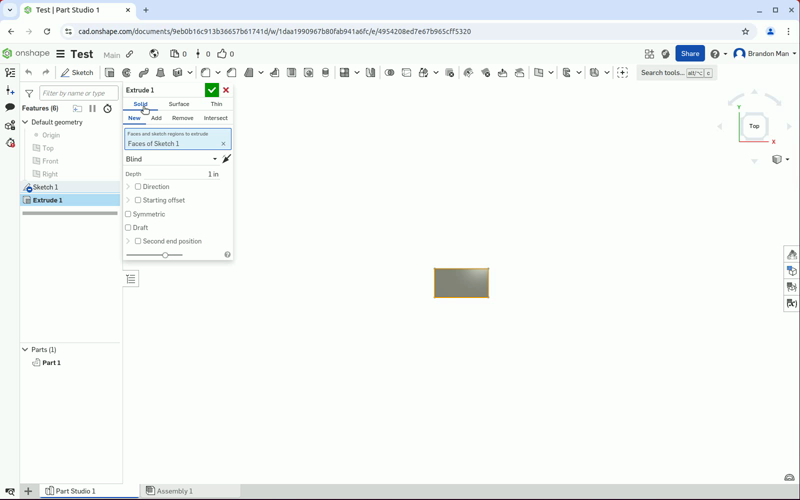
click(143, 106)
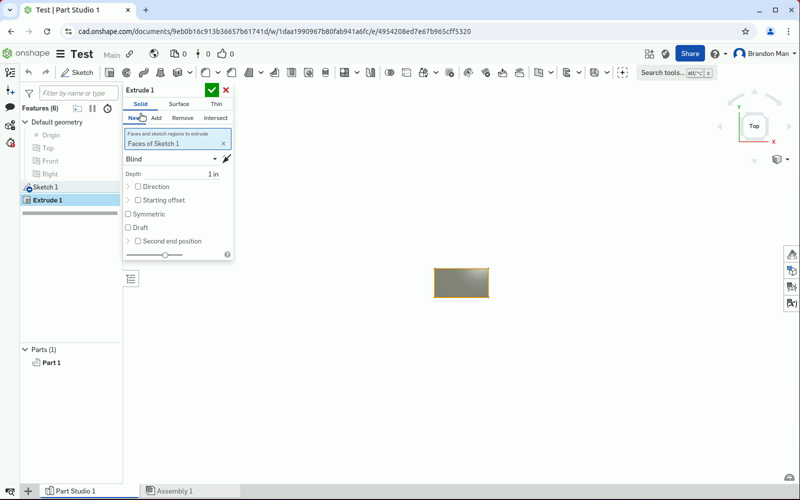
mouse_move(137, 120)
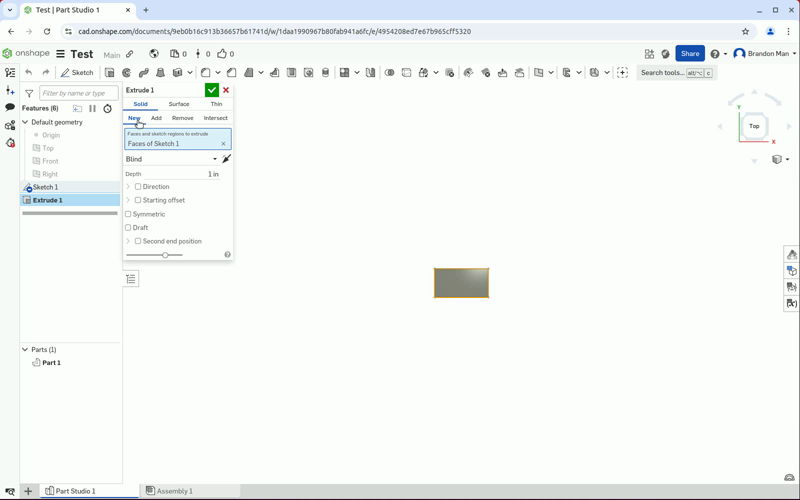
click(137, 120)
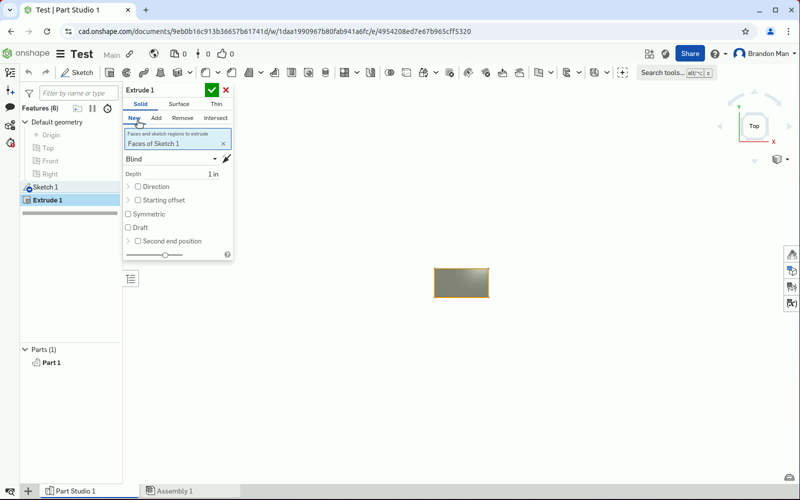
key(tab, 4)
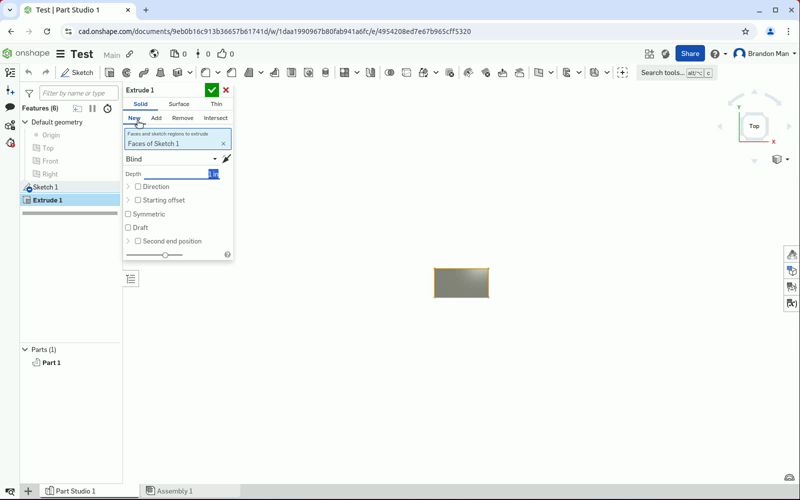
text(7.462)
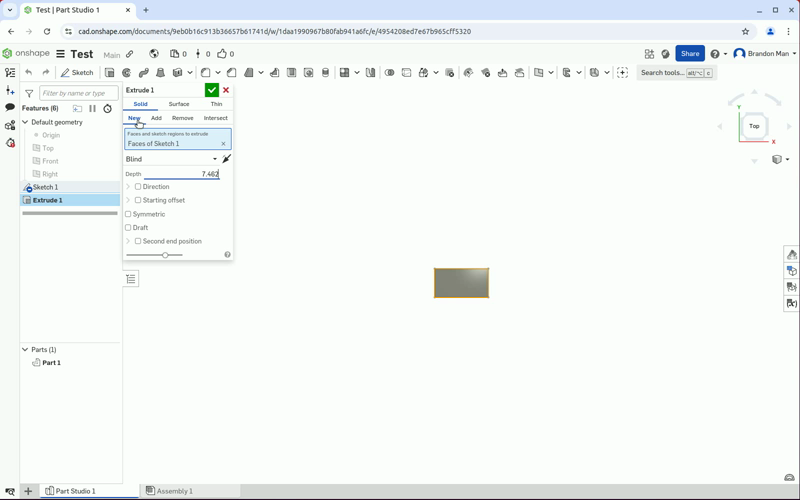
key(enter)
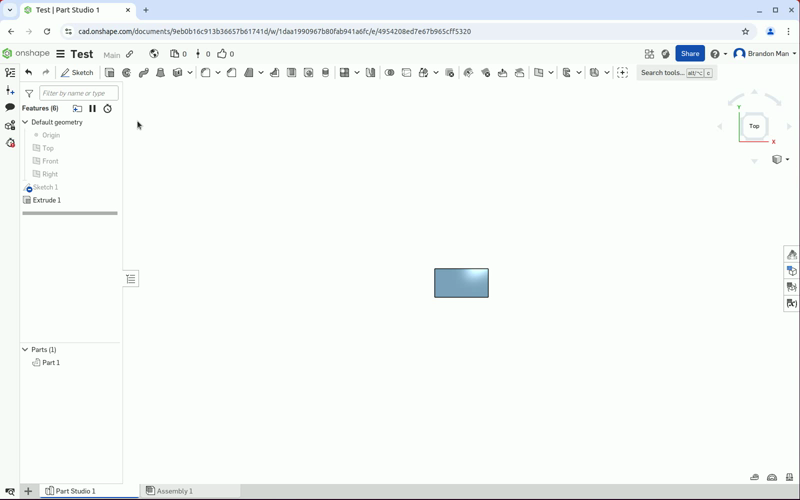
key(shift+h)
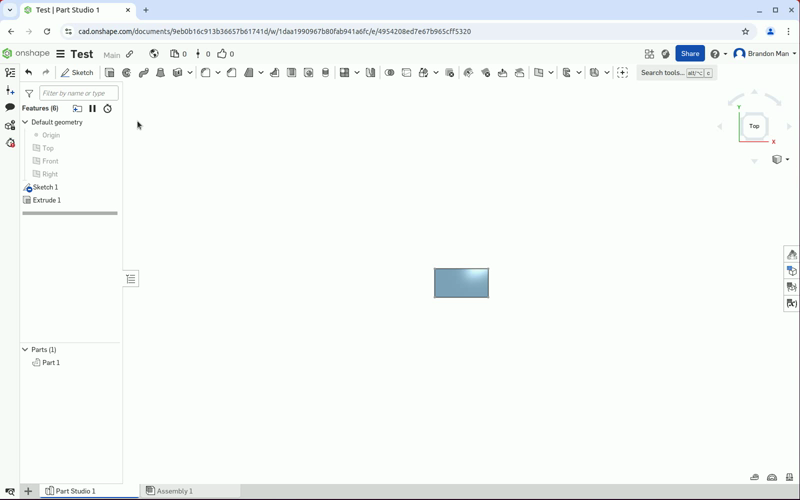
key(shift+h)
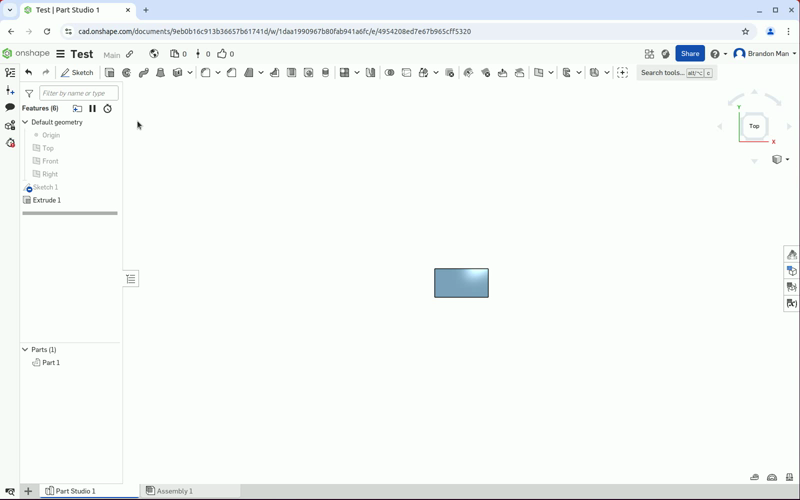
mouse_move(73, 189)
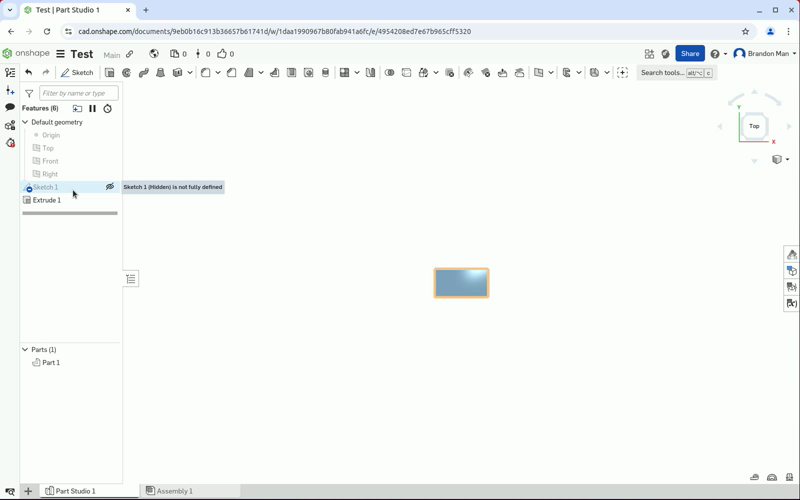
click(73, 189)
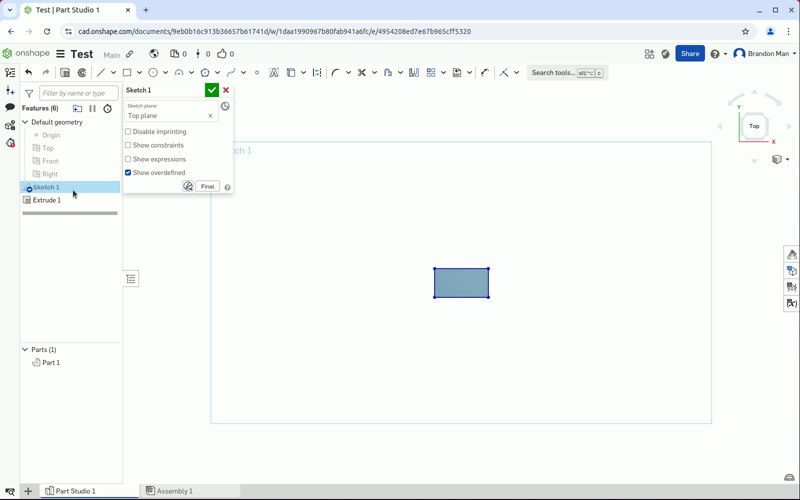
mouse_move(229, 92)
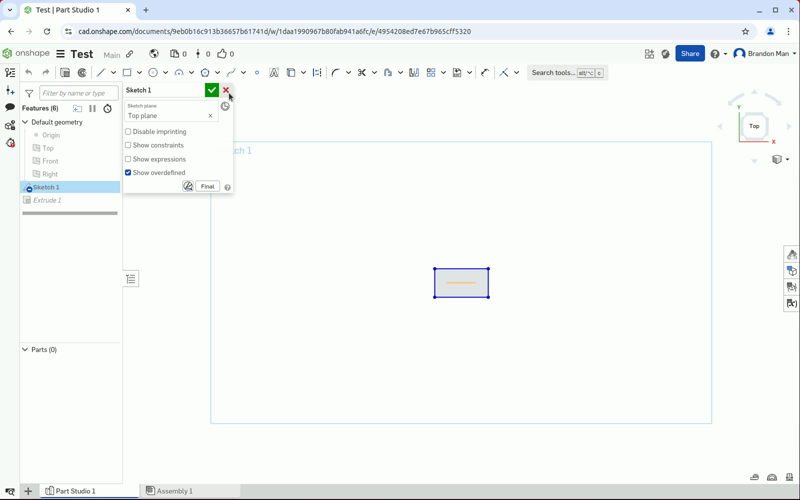
click(229, 92)
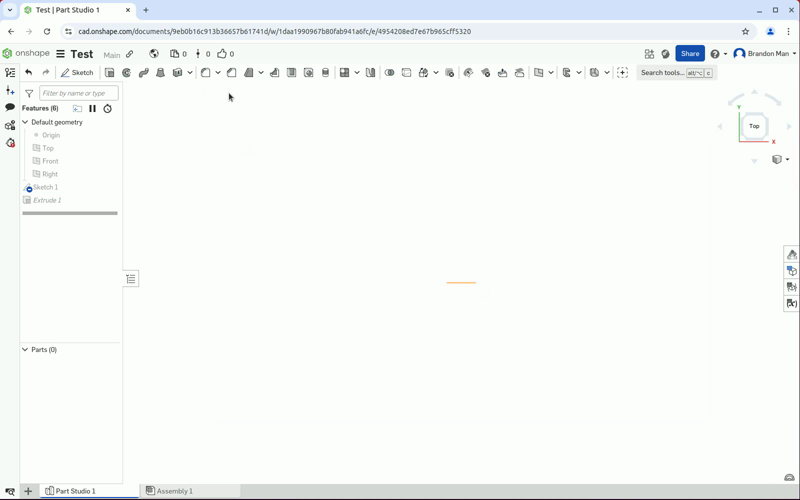
mouse_move(541, 75)
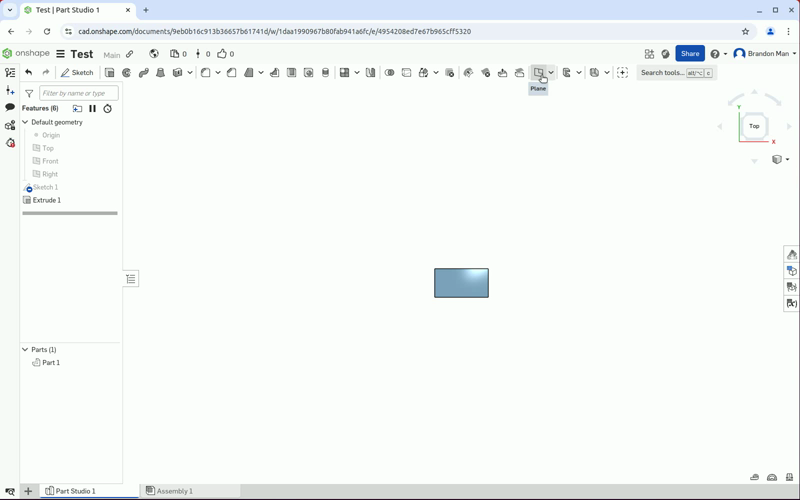
click(541, 75)
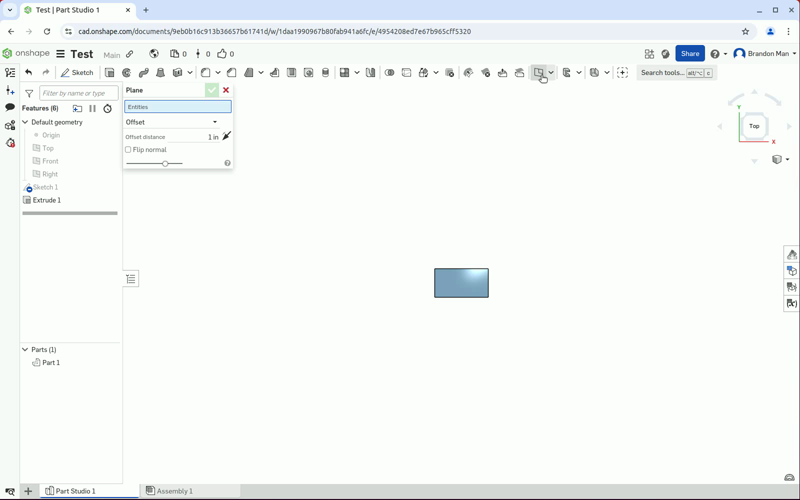
mouse_move(73, 150)
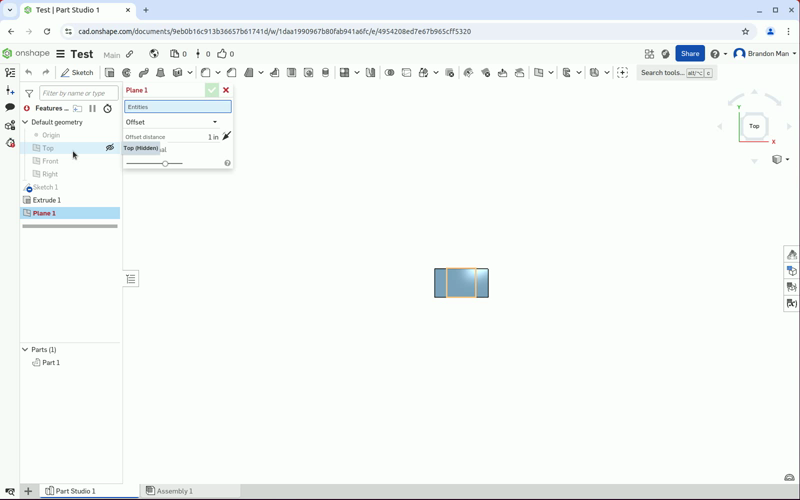
click(73, 150)
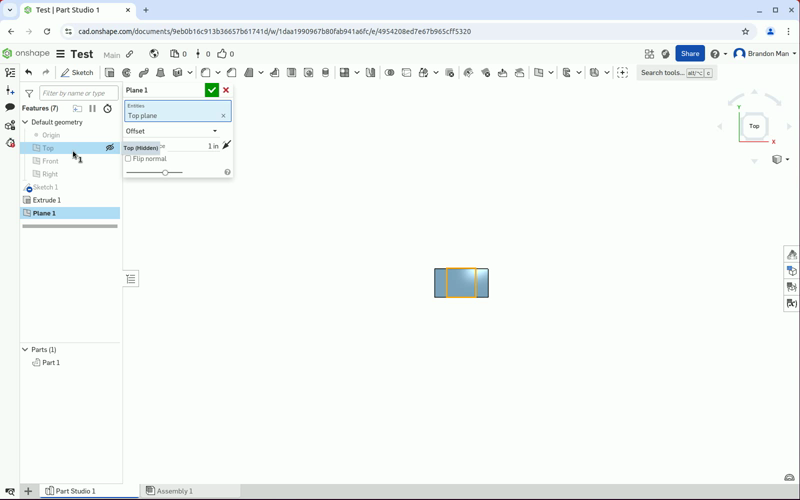
key(tab, 2)
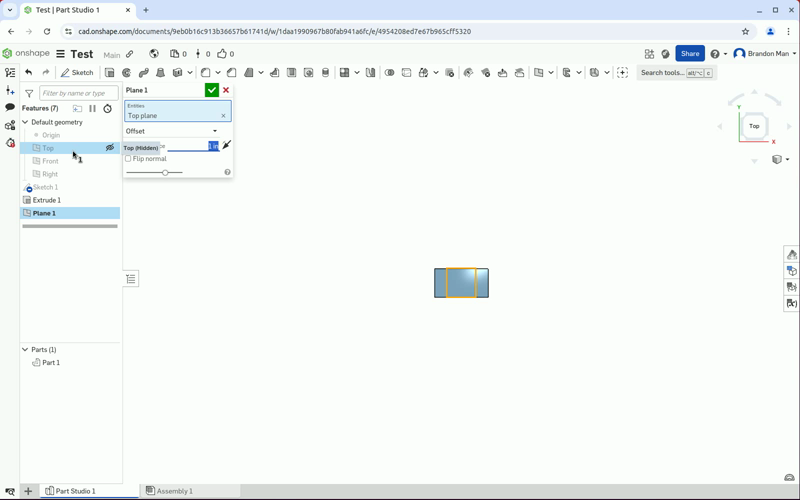
text(7.456)
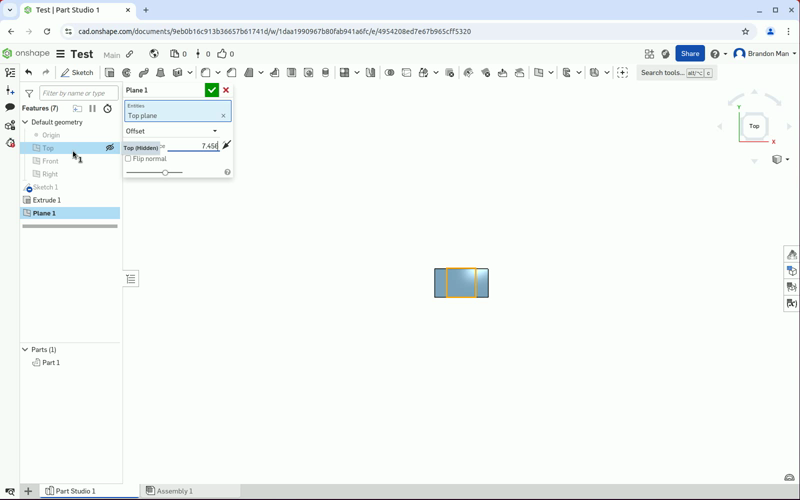
key(enter, 2)
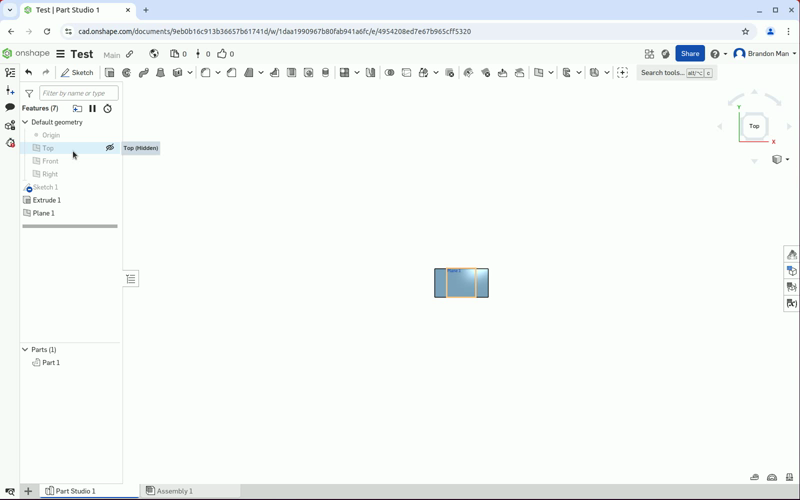
key(shift+s)
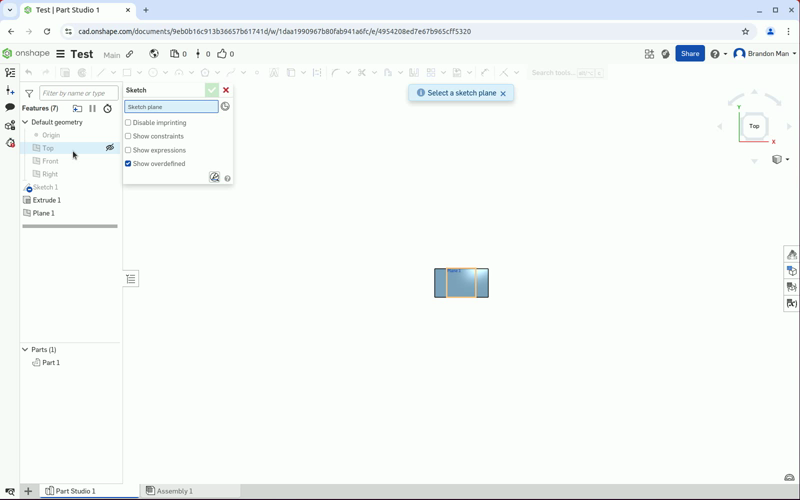
mouse_move(73, 215)
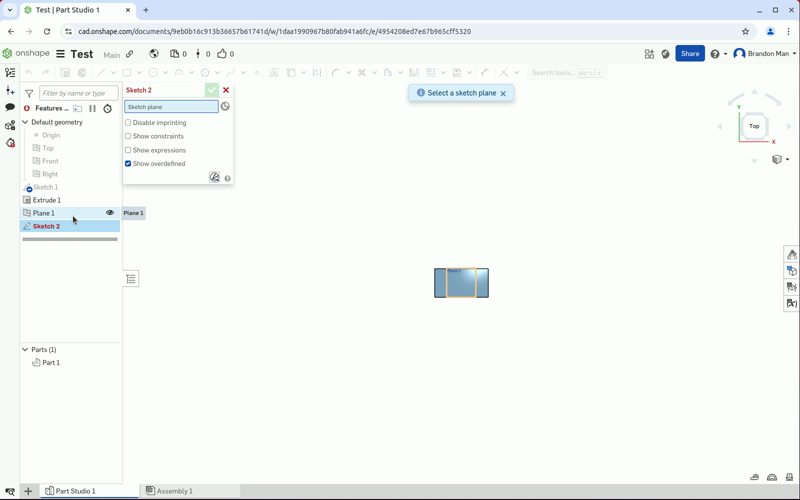
click(73, 215)
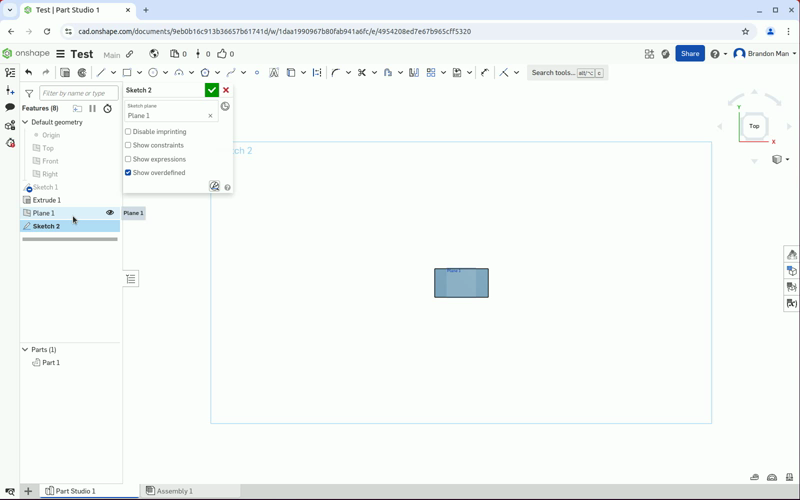
mouse_move(73, 352)
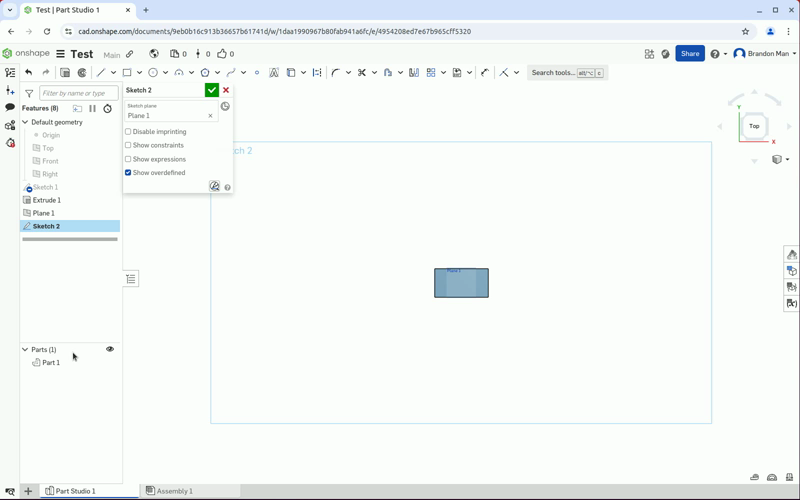
key(y)
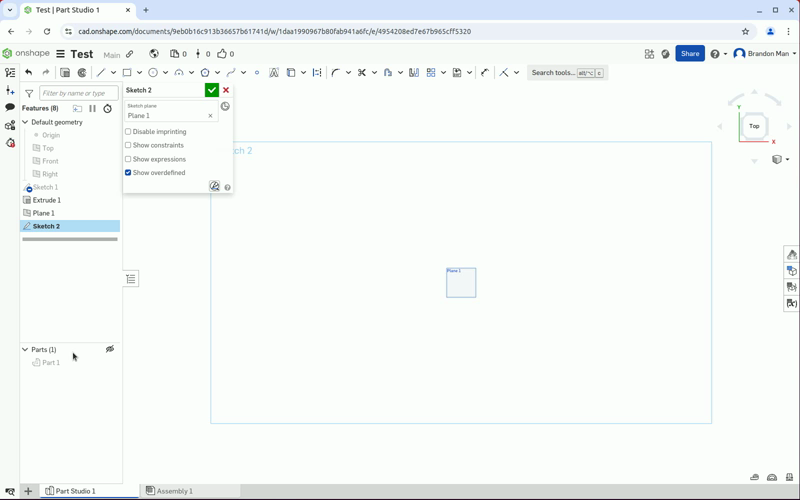
key(c)
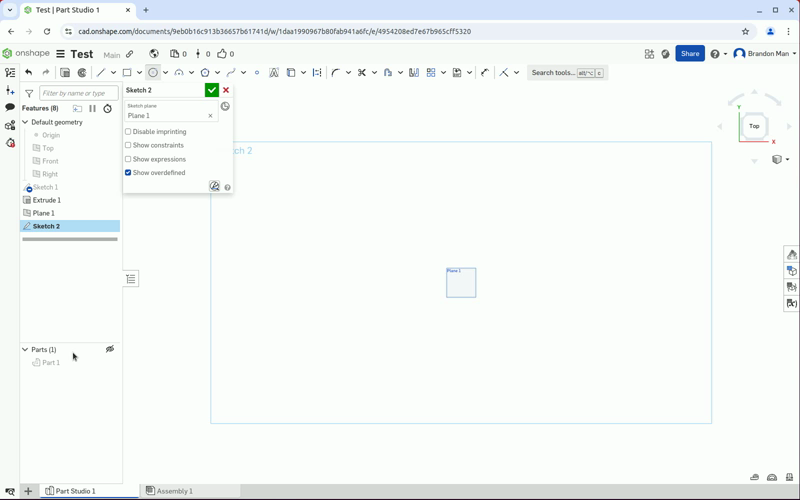
key_down(shift)
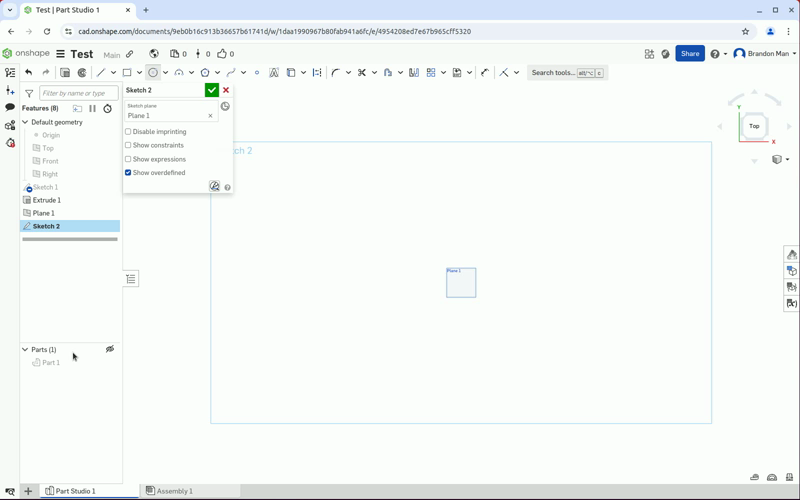
mouse_move(461, 282)
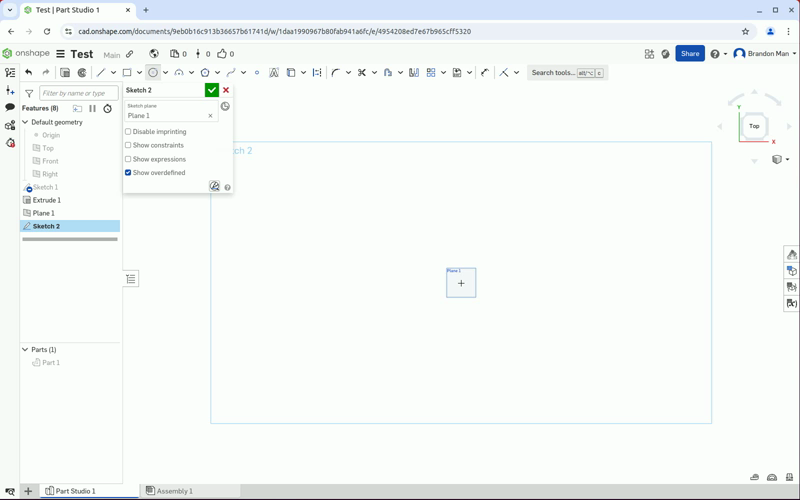
click(461, 282)
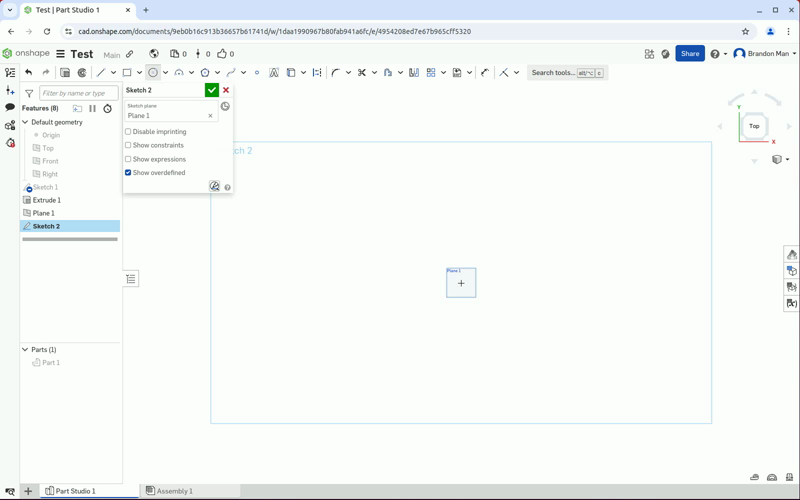
key_up(shift)
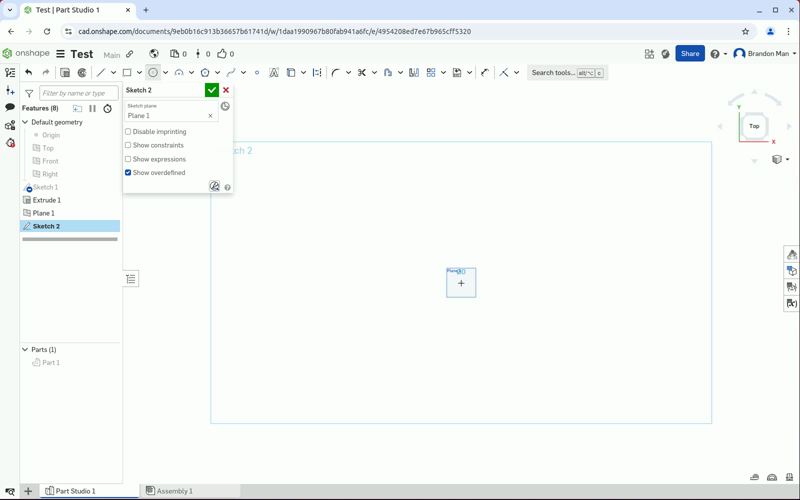
mouse_move(467, 282)
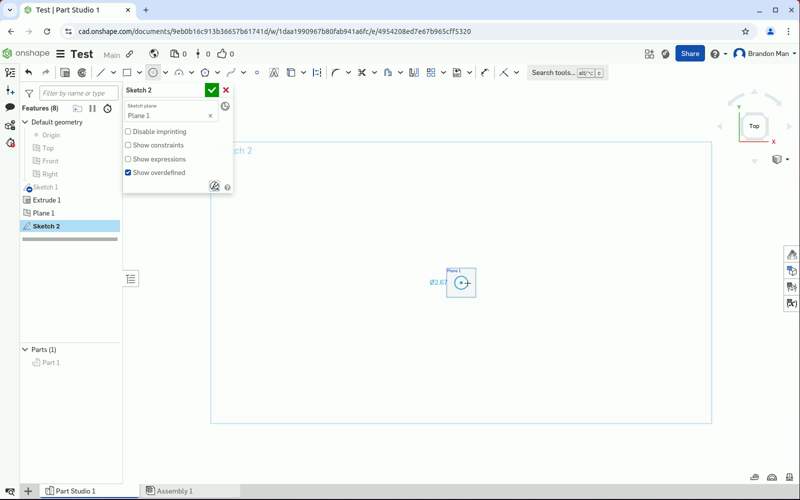
click(467, 282)
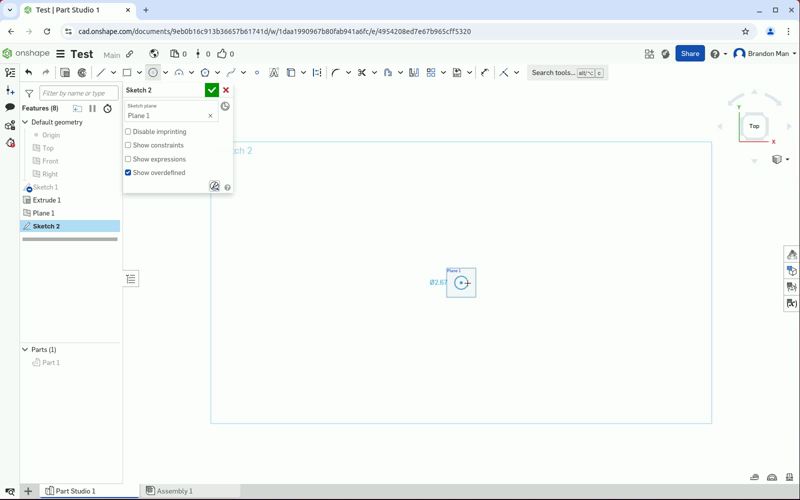
key(esc)
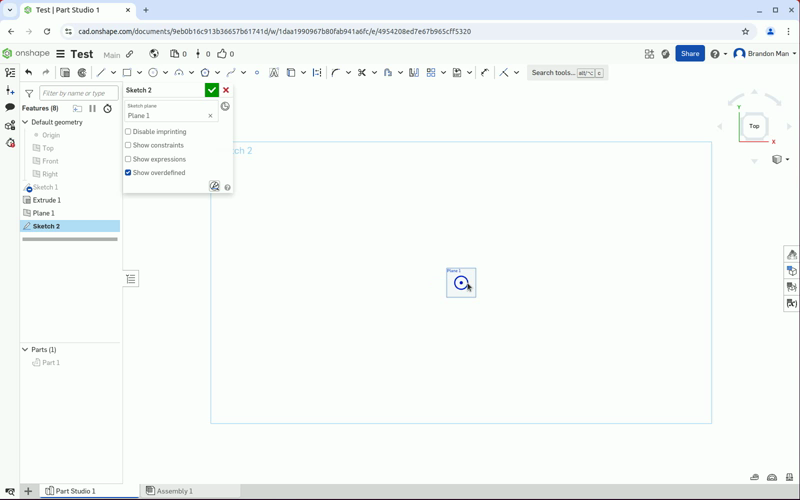
mouse_move(460, 280)
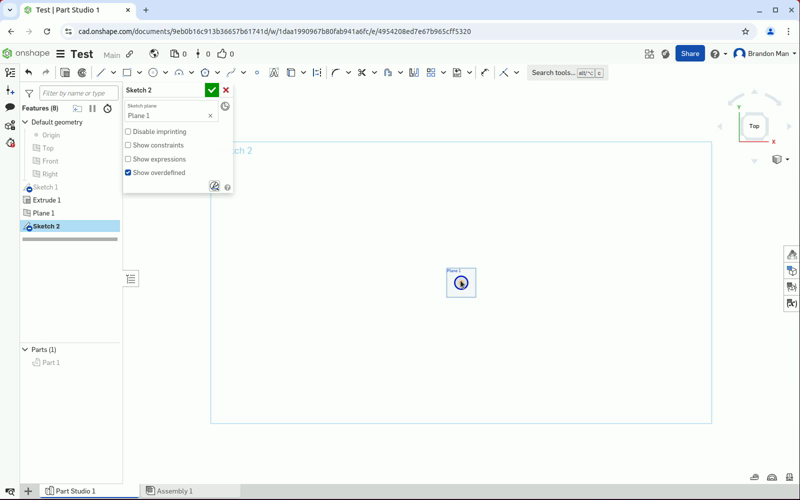
scroll(6)
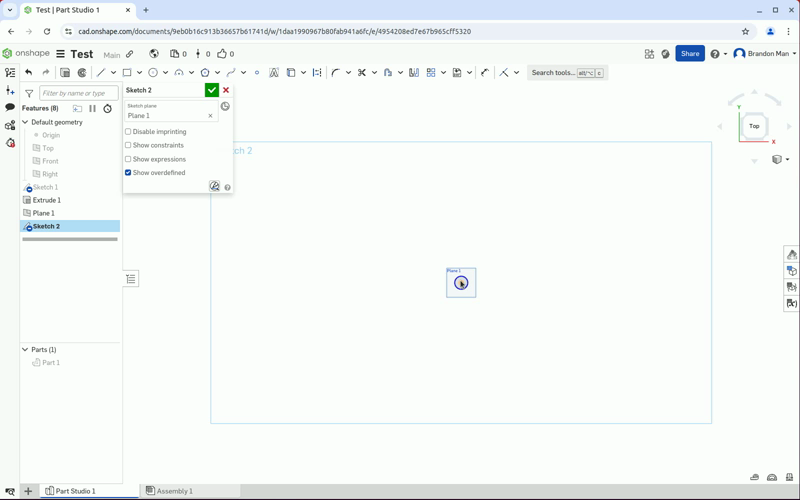
scroll(6)
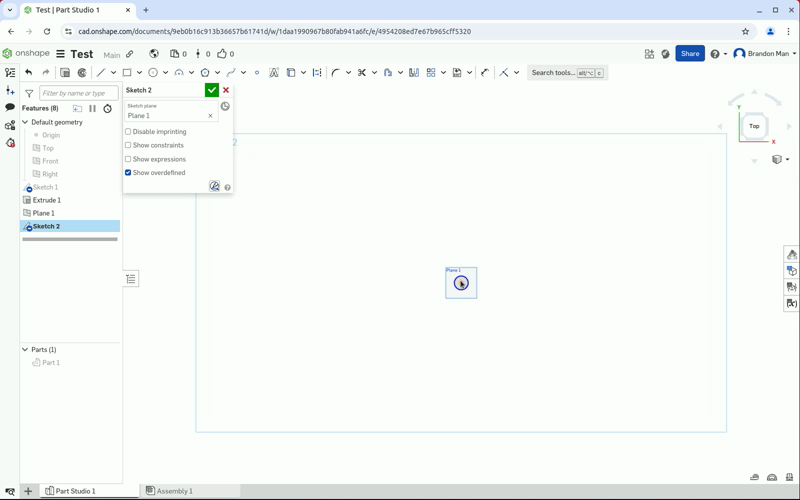
scroll(6)
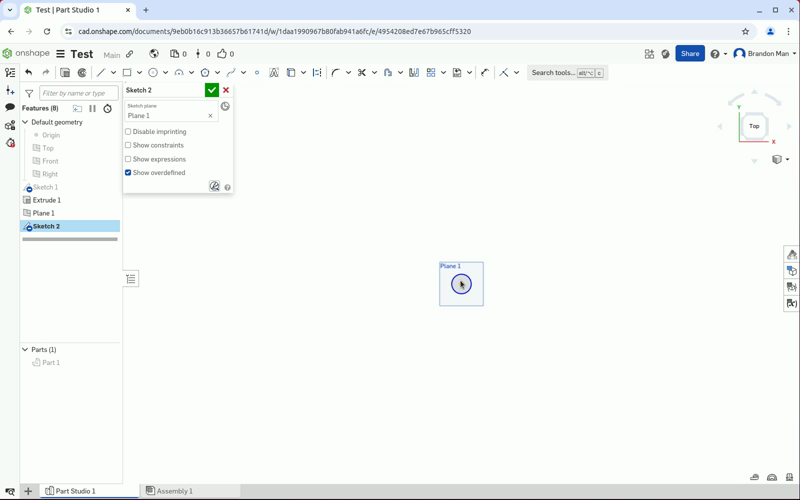
scroll(6)
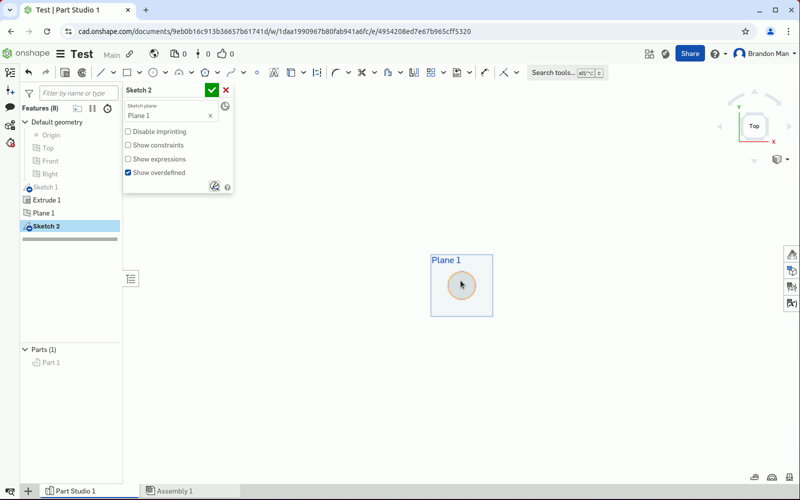
scroll(6)
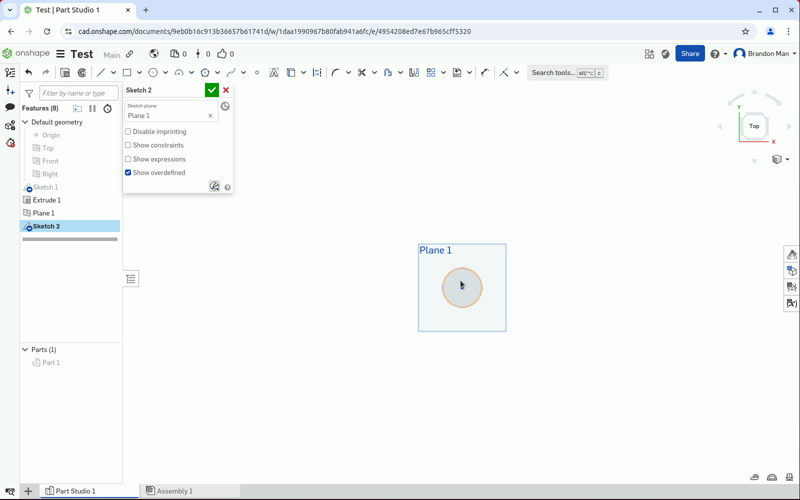
scroll(6)
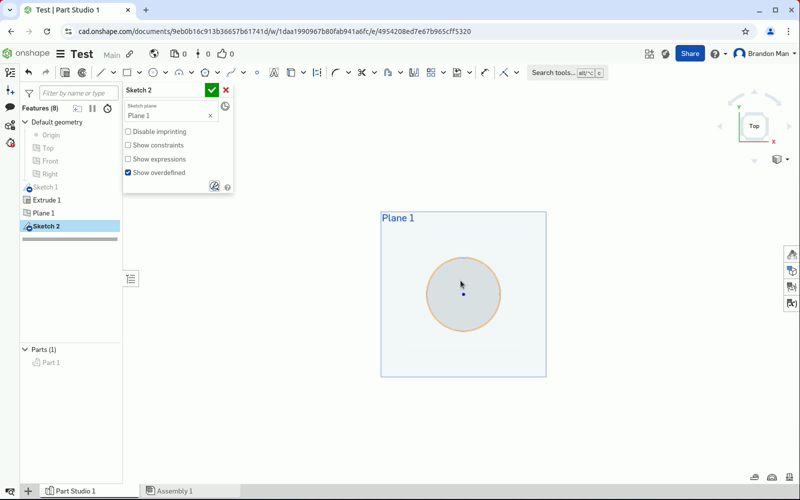
scroll(6)
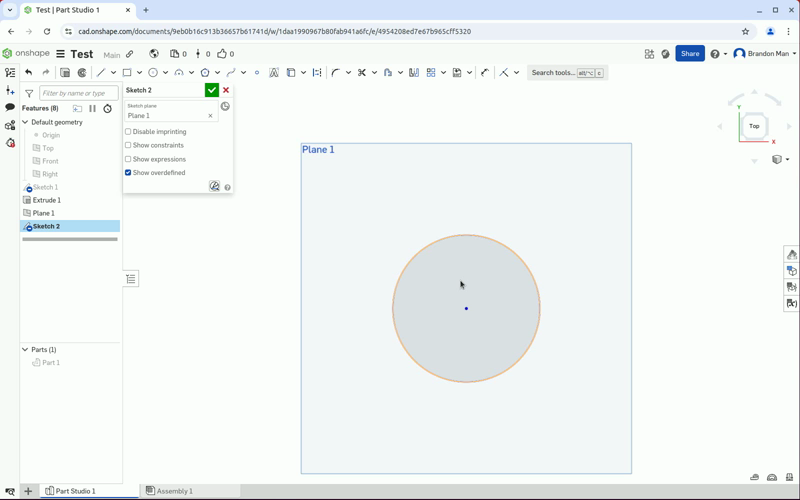
click(460, 280)
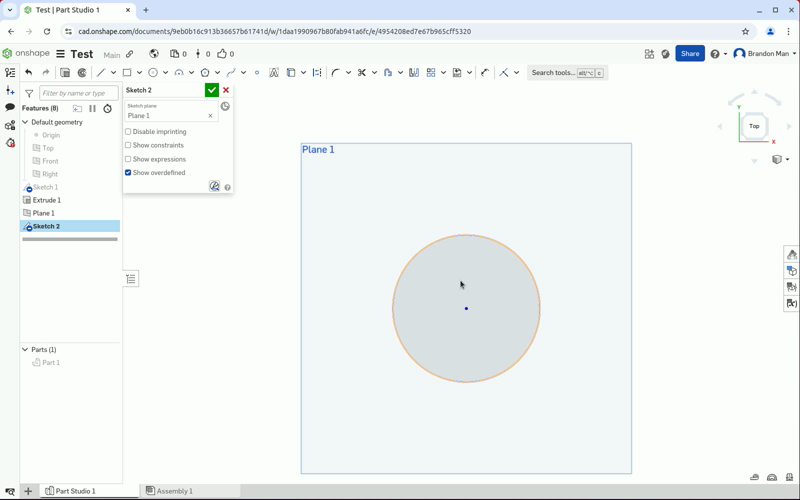
scroll(-6)
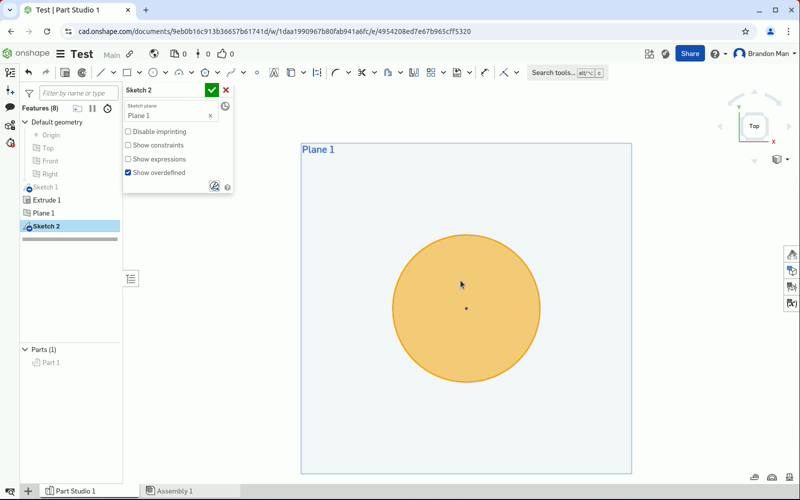
scroll(-6)
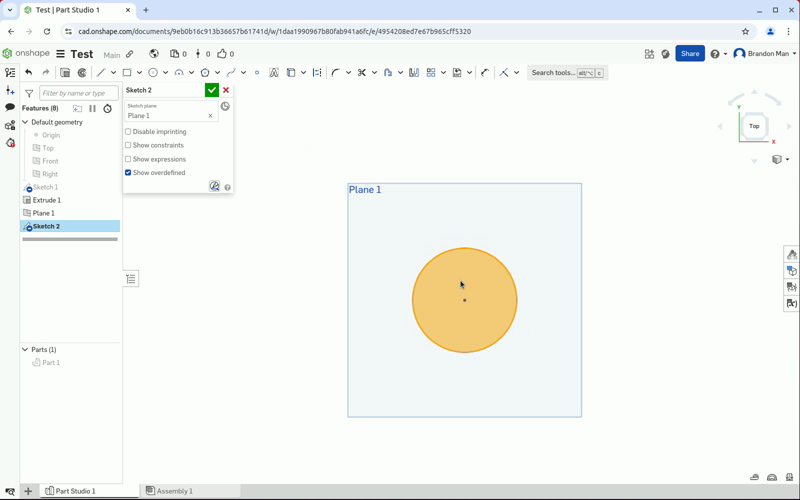
scroll(-6)
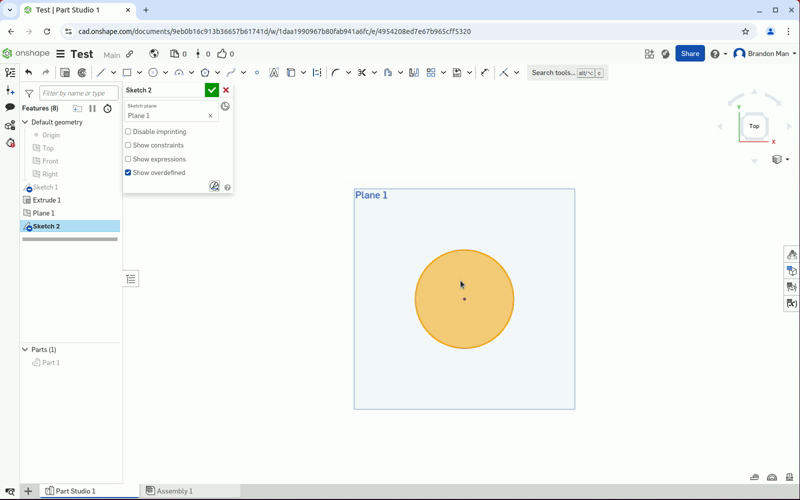
scroll(-6)
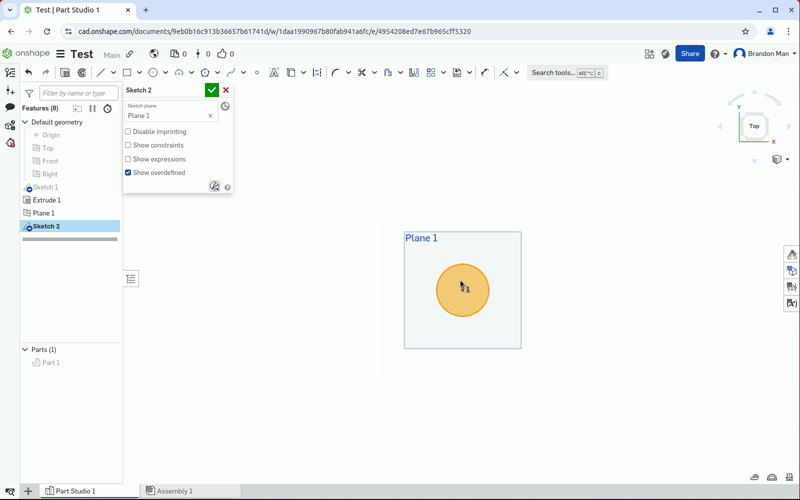
scroll(-6)
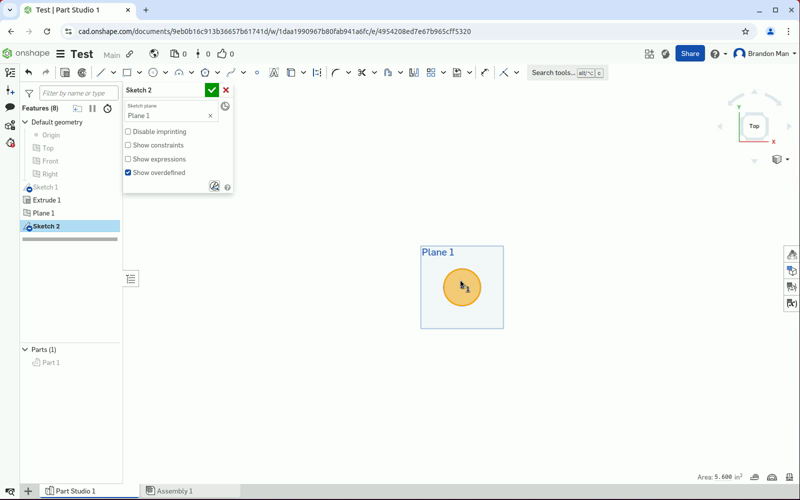
scroll(-6)
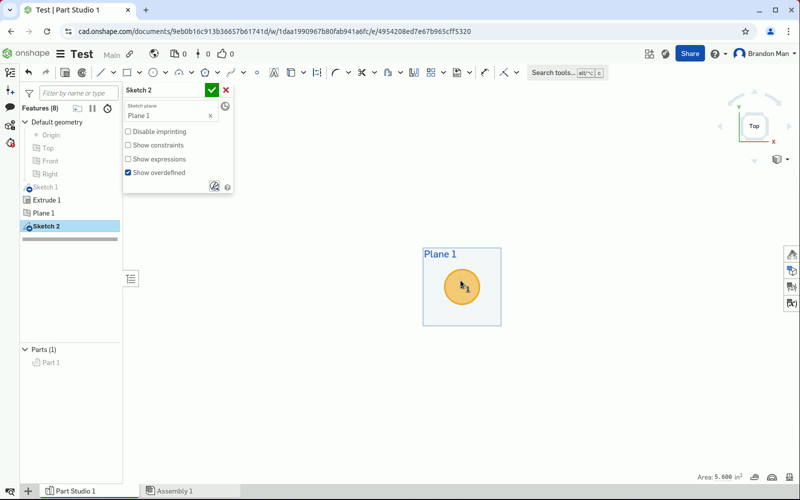
scroll(-6)
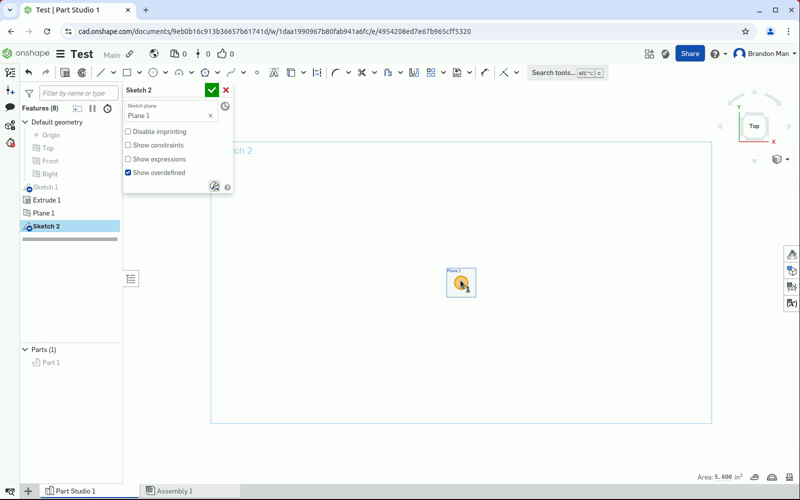
mouse_move(73, 352)
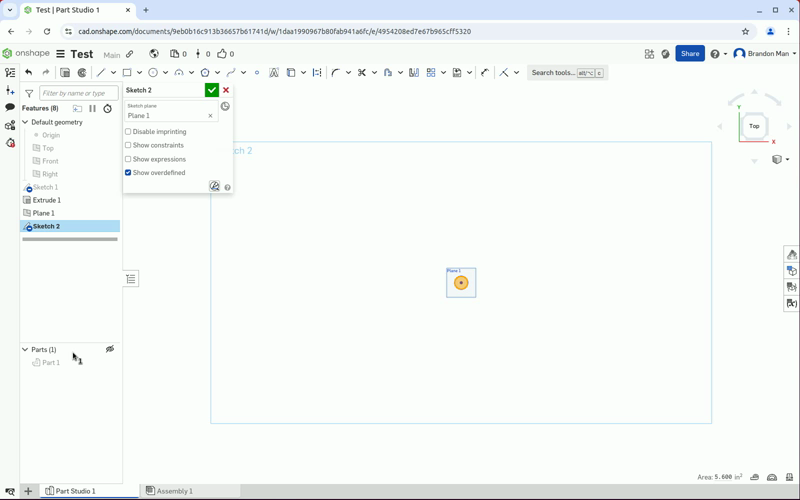
key(shift+y)
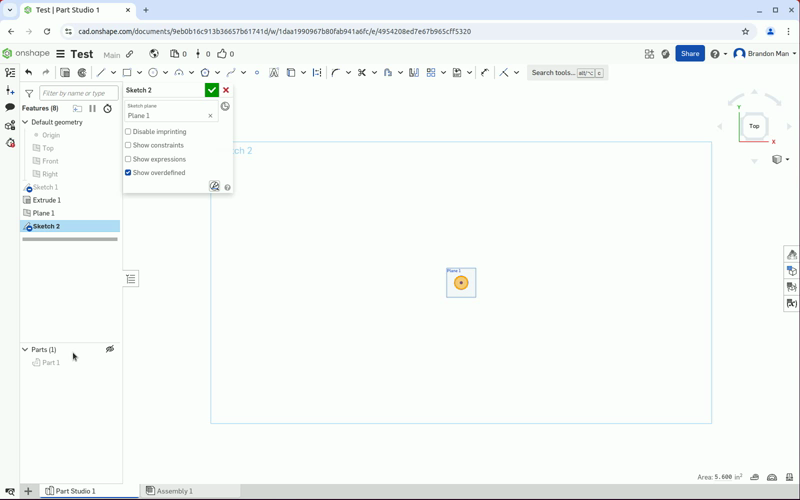
key(shift+e)
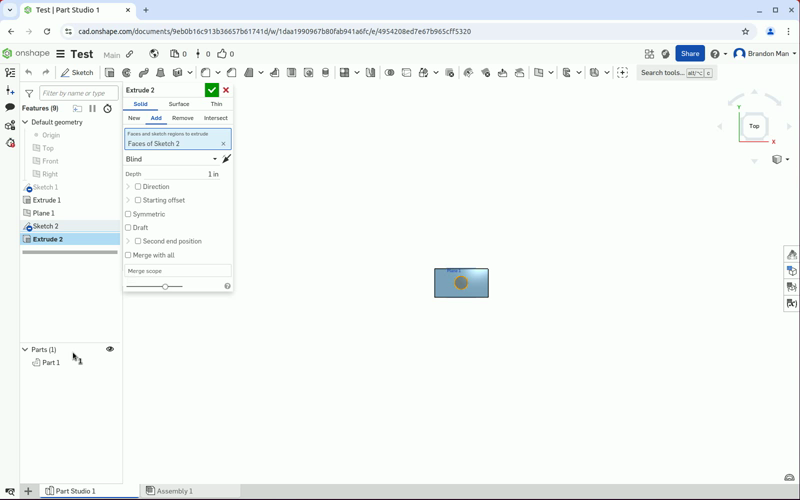
mouse_move(143, 106)
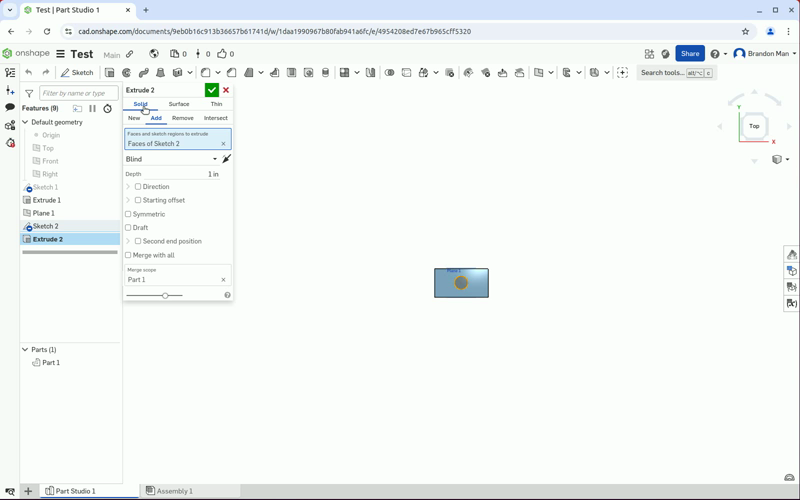
click(143, 106)
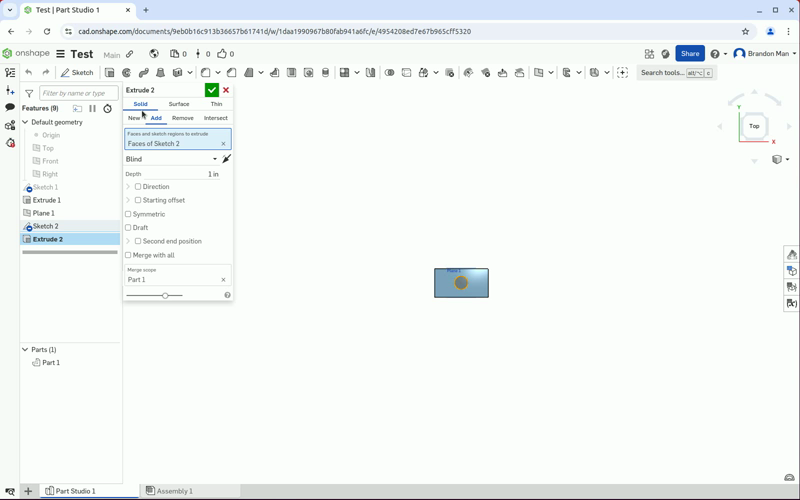
mouse_move(137, 120)
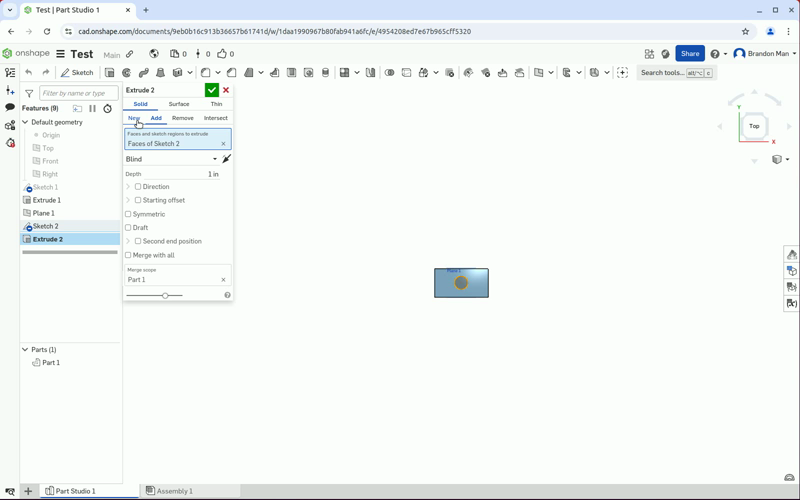
click(137, 120)
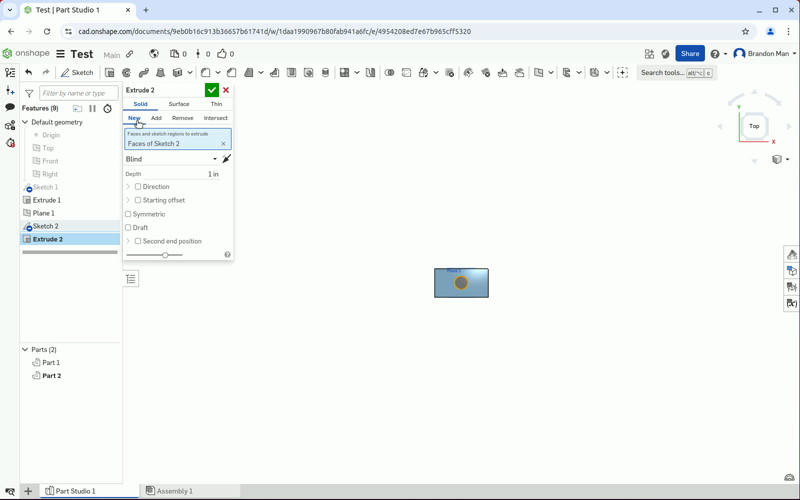
key(tab, 4)
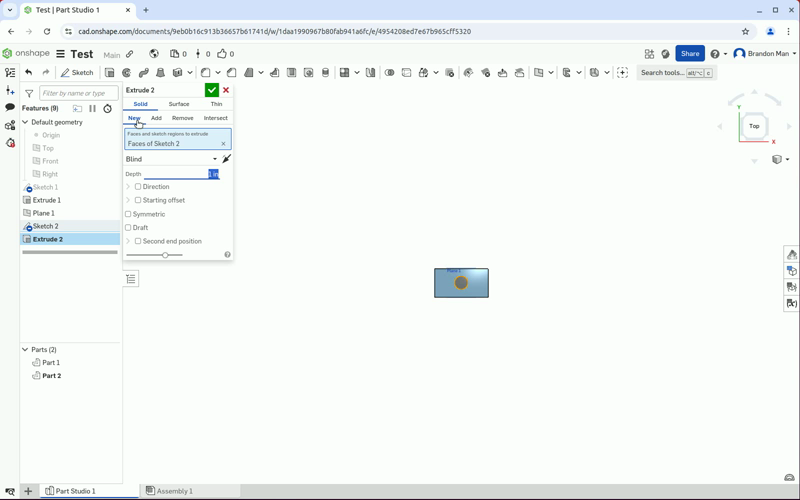
text(7.462)
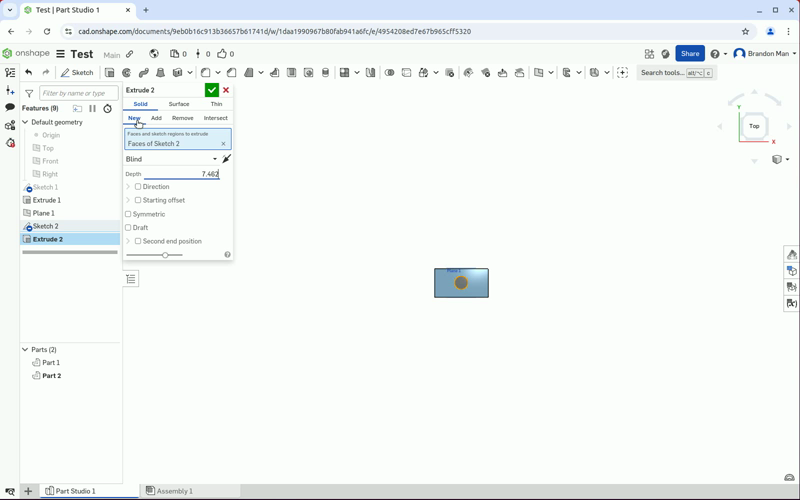
key(enter)
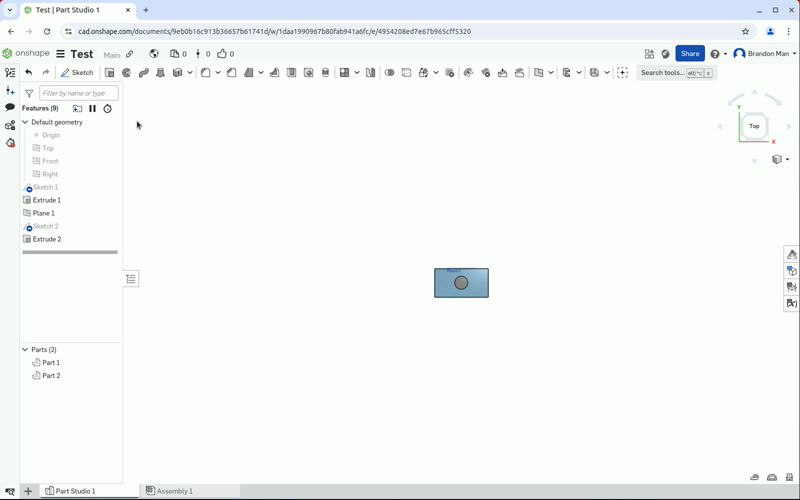
key(shift+h)
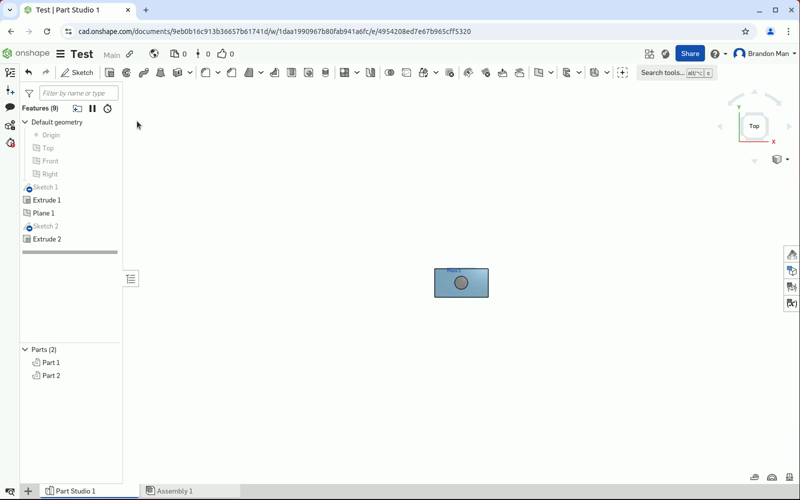
key(shift+h)
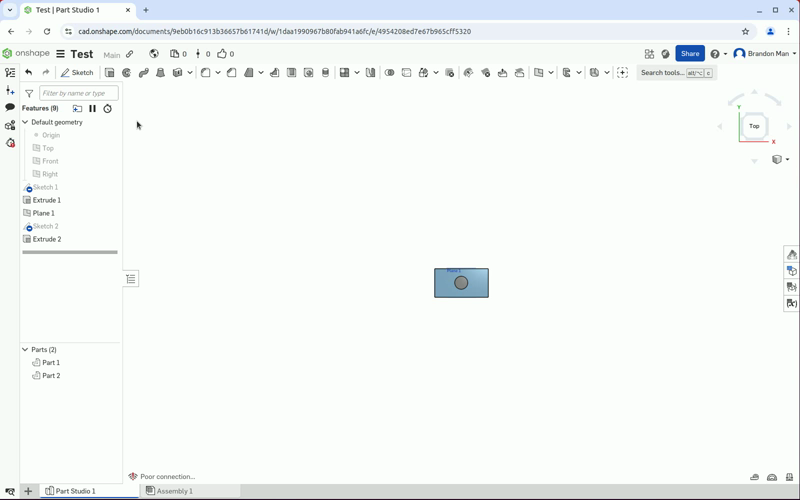
mouse_move(73, 189)
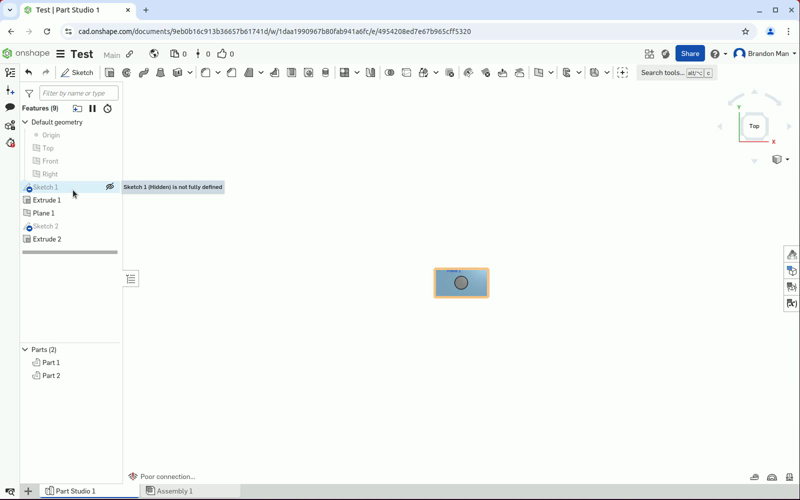
click(73, 189)
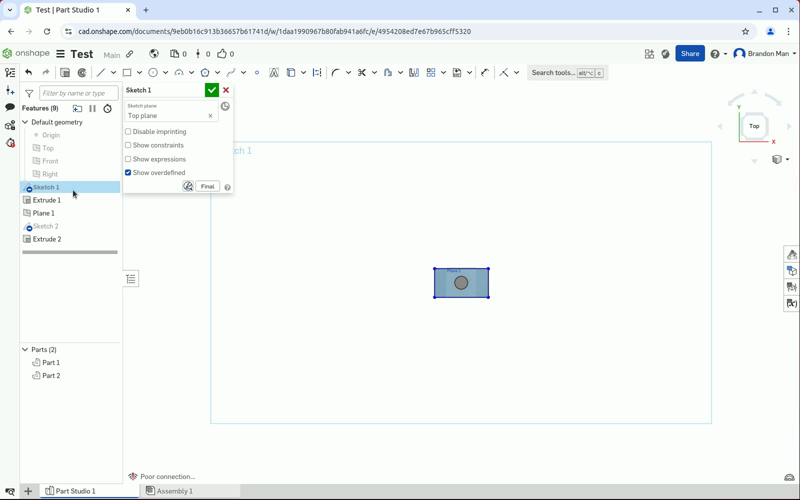
mouse_move(229, 92)
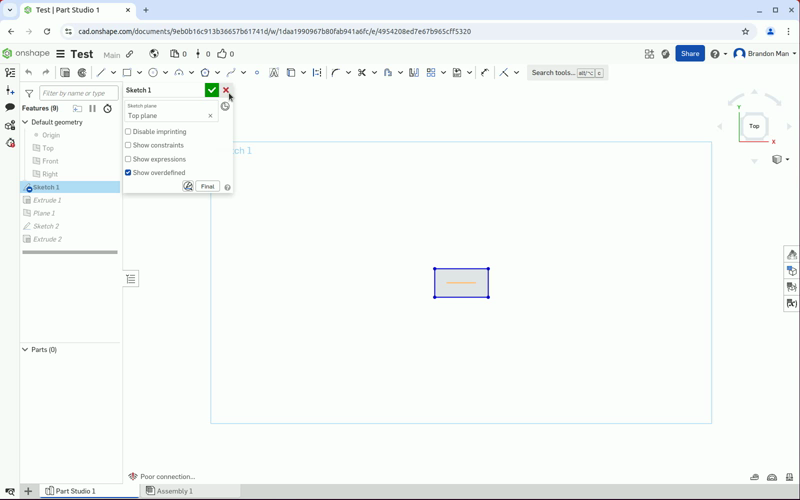
click(229, 92)
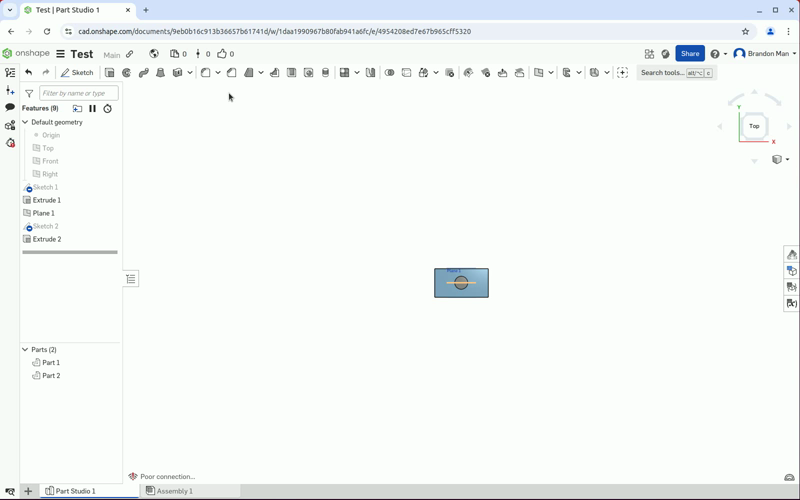
mouse_move(541, 75)
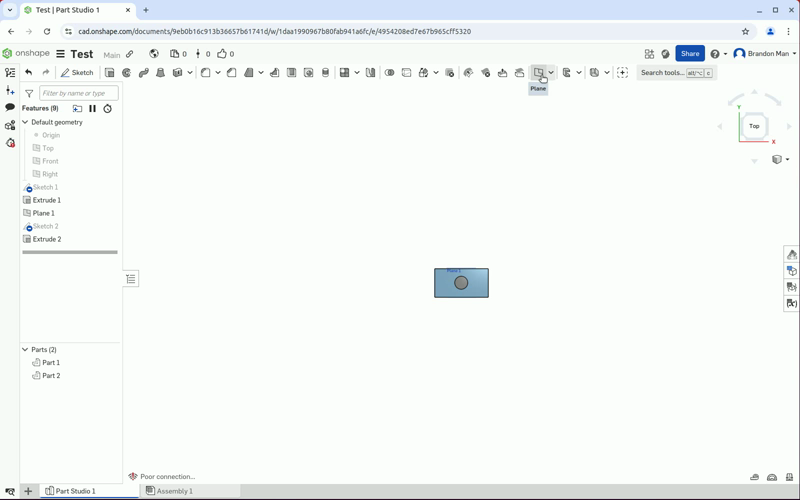
click(541, 75)
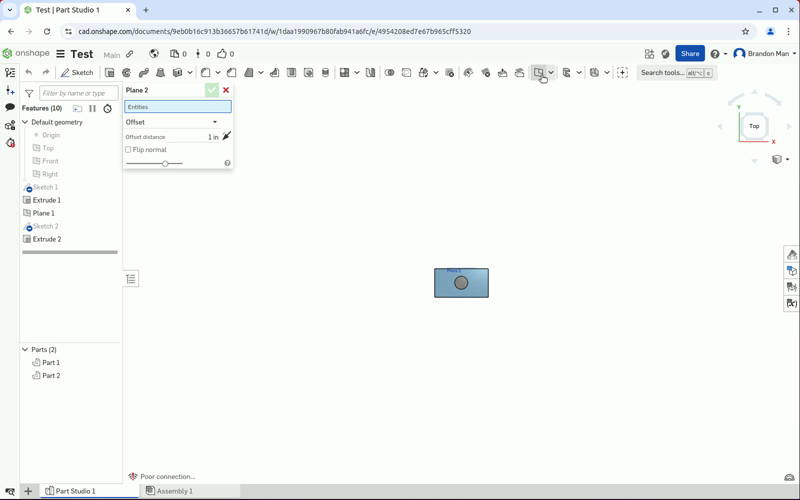
mouse_move(73, 150)
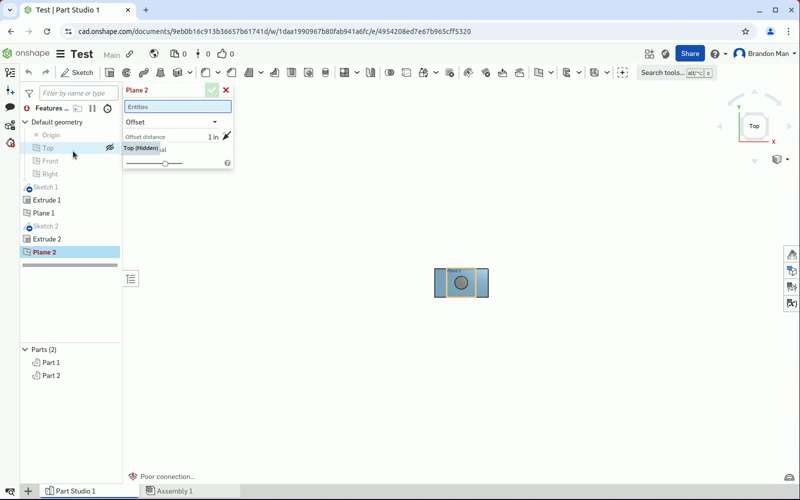
click(73, 150)
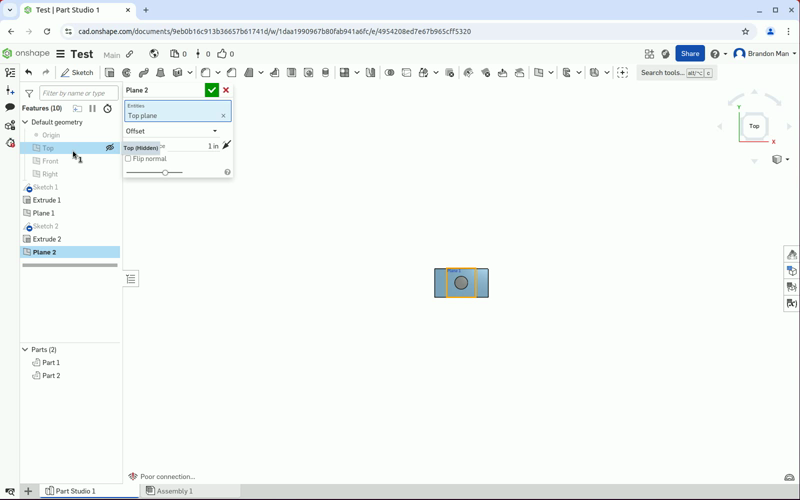
key(tab, 2)
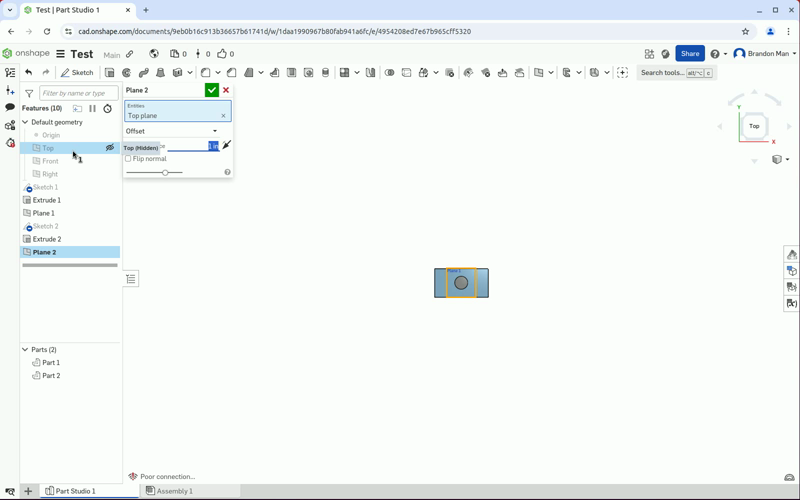
text(14.913)
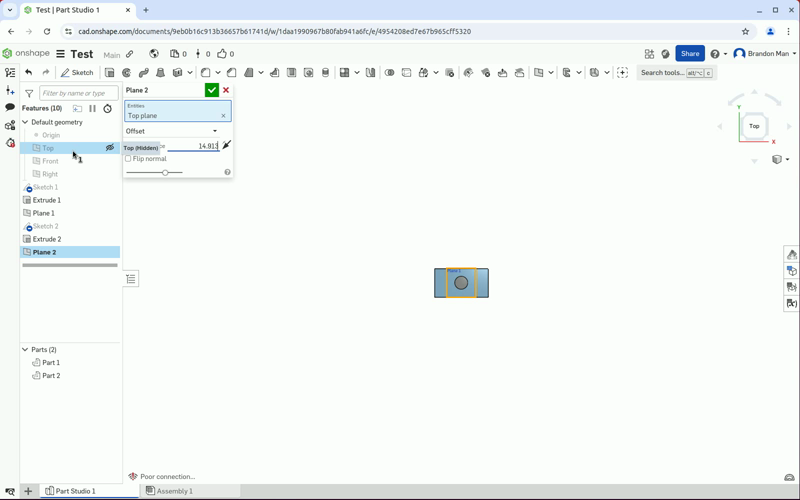
key(enter, 2)
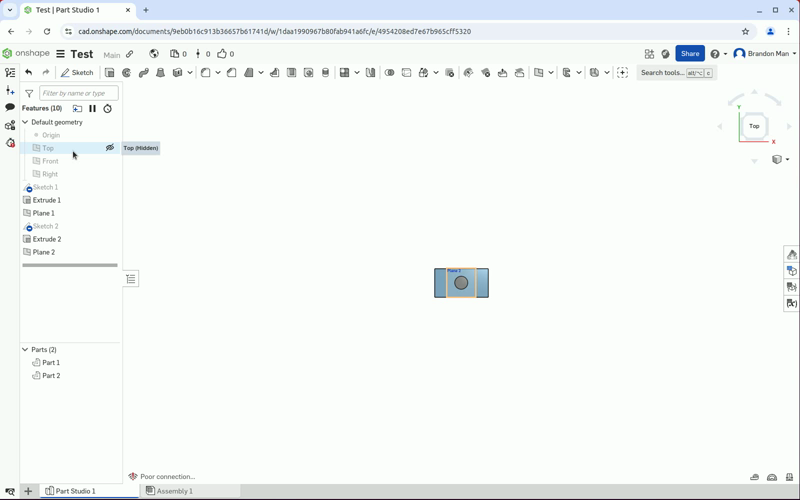
key(shift+s)
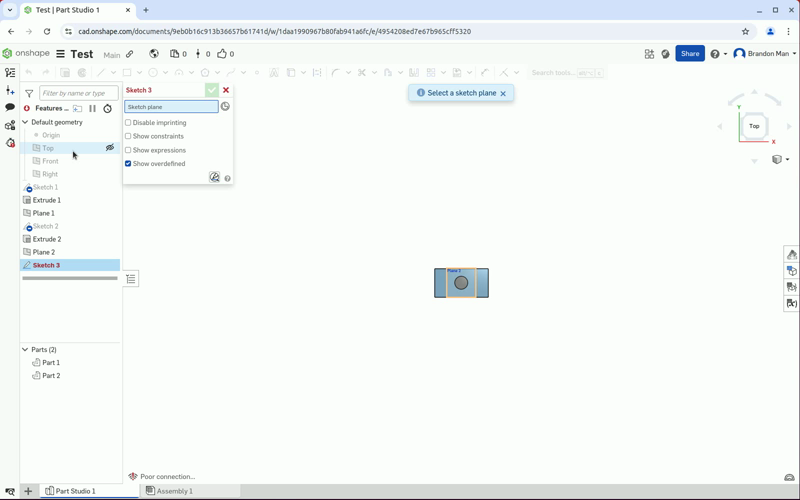
mouse_move(73, 254)
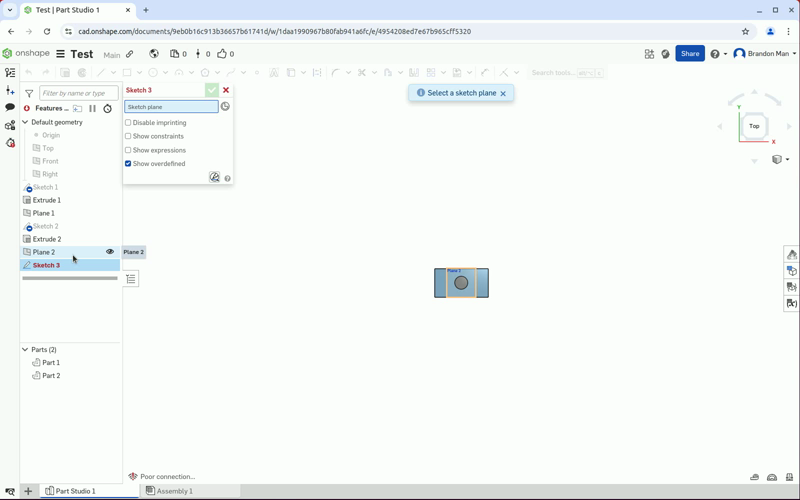
click(73, 254)
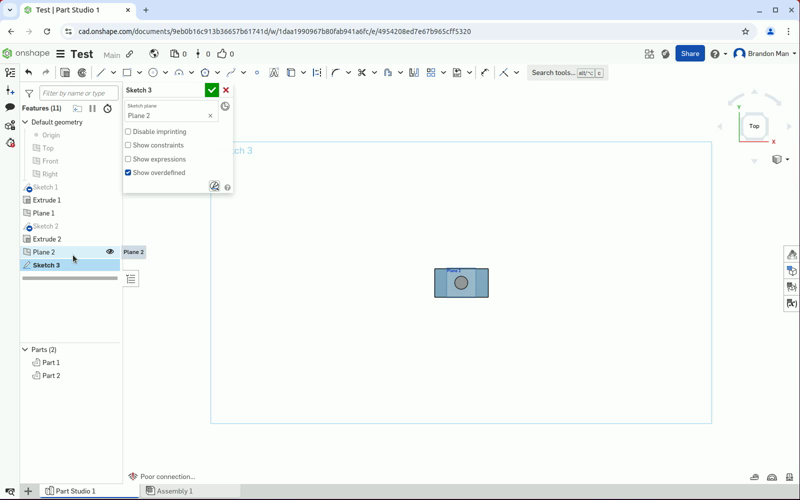
mouse_move(73, 352)
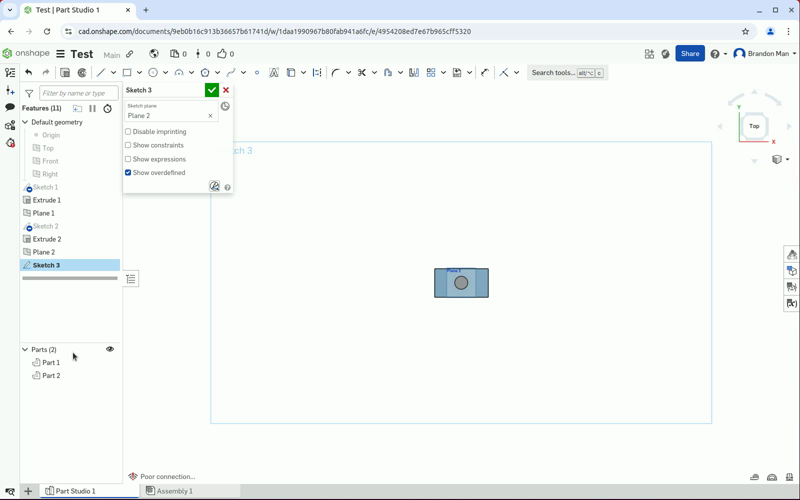
key(y)
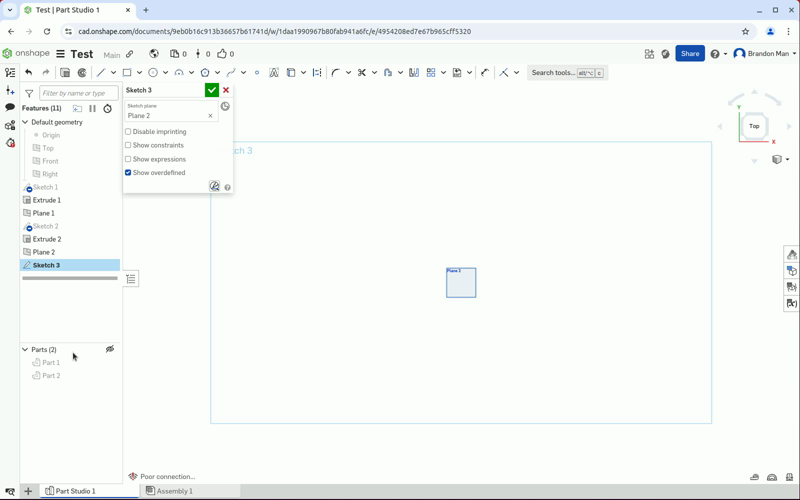
key(c)
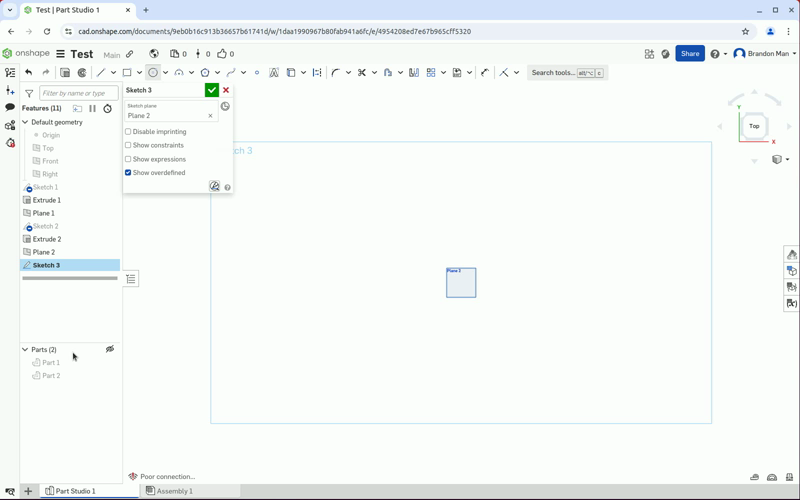
key_down(shift)
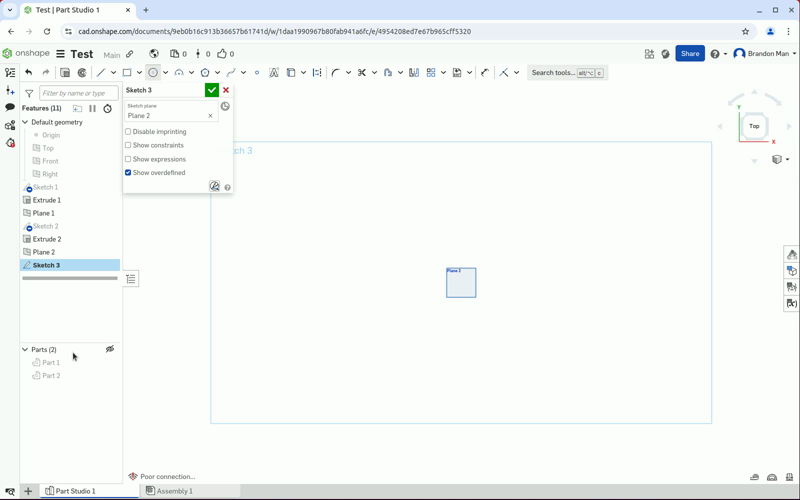
mouse_move(461, 282)
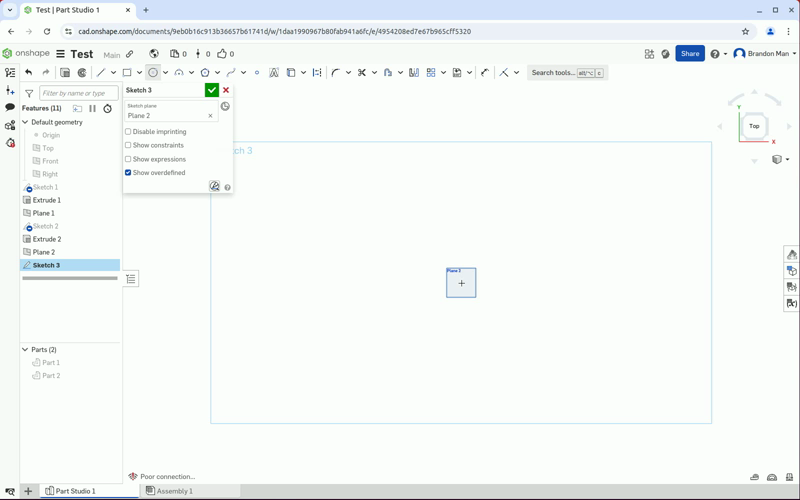
click(461, 282)
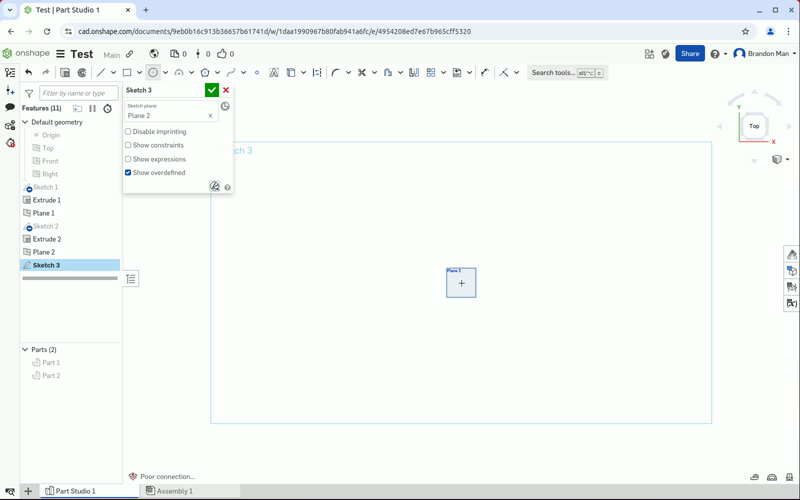
key_up(shift)
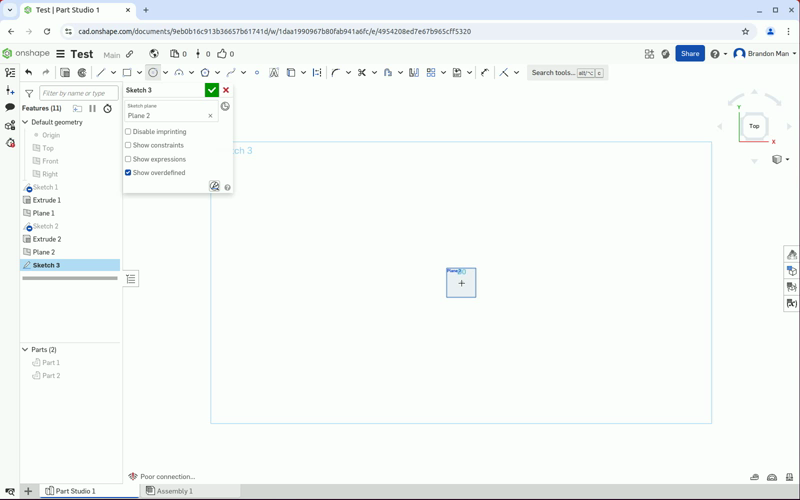
mouse_move(466, 282)
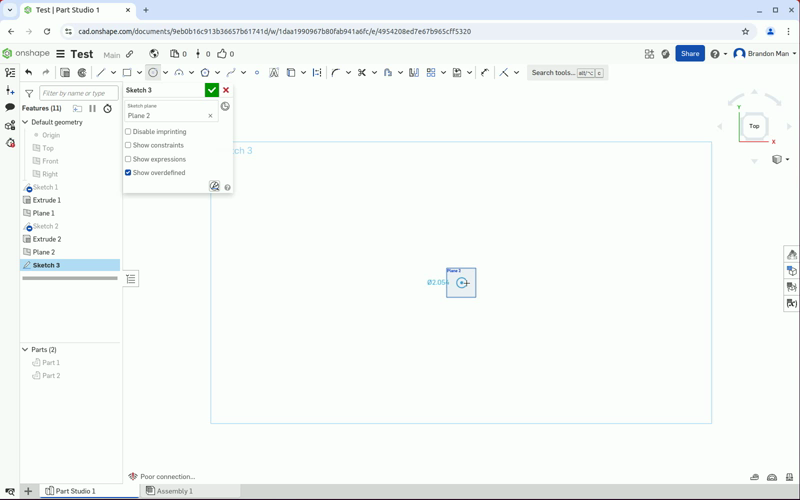
click(466, 282)
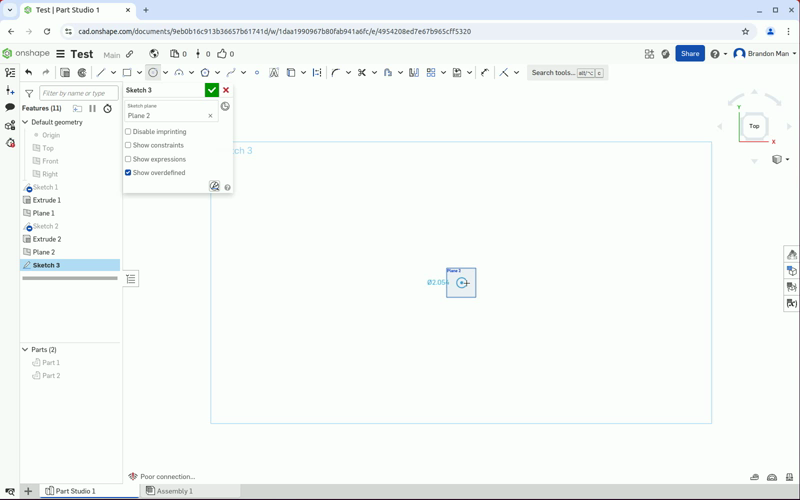
key(esc)
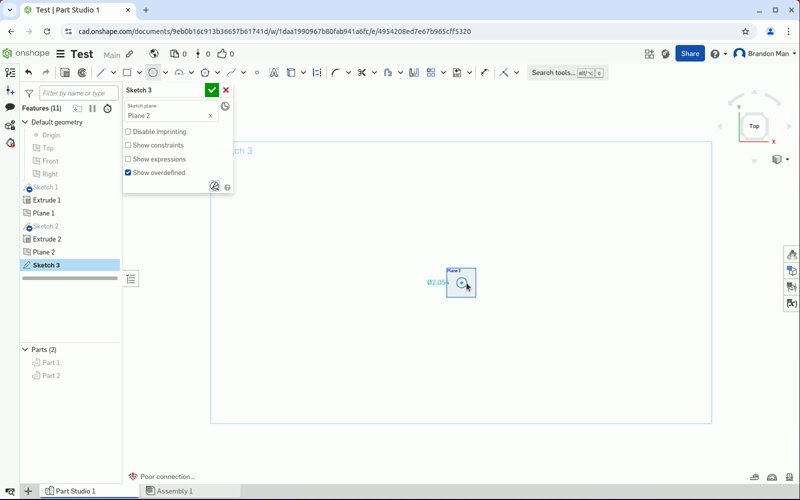
mouse_move(462, 283)
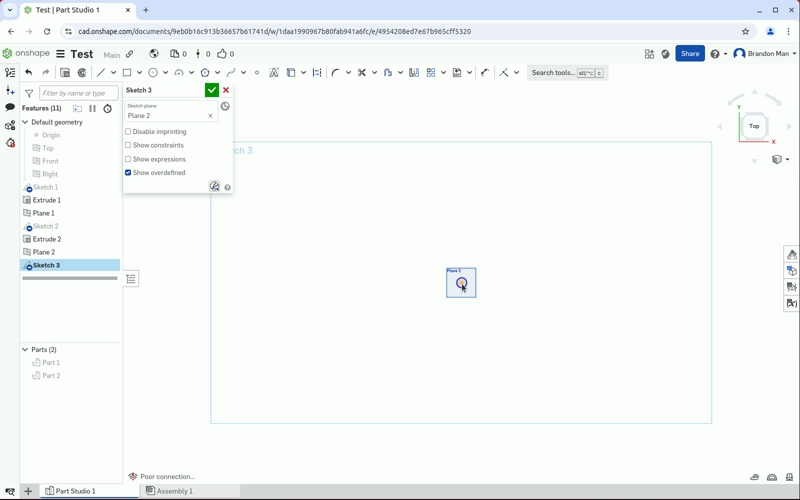
scroll(6)
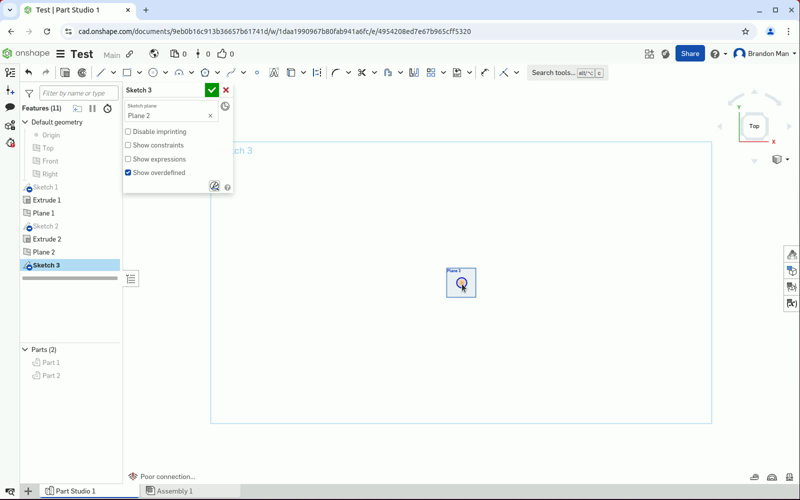
scroll(6)
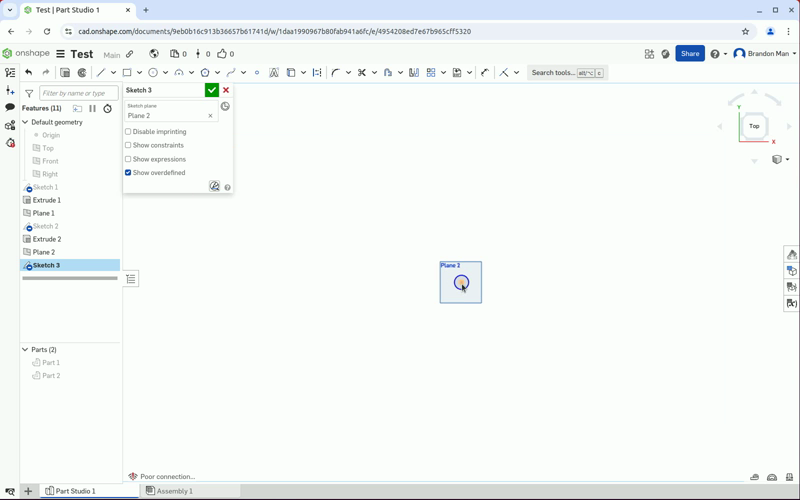
scroll(6)
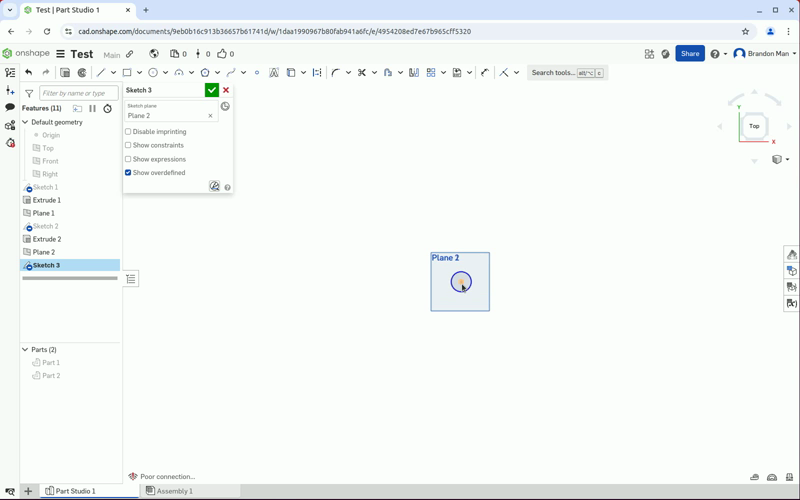
scroll(6)
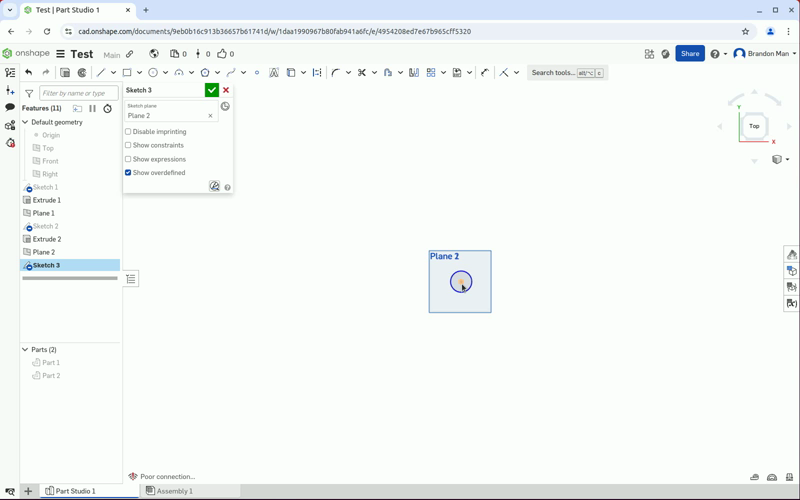
scroll(6)
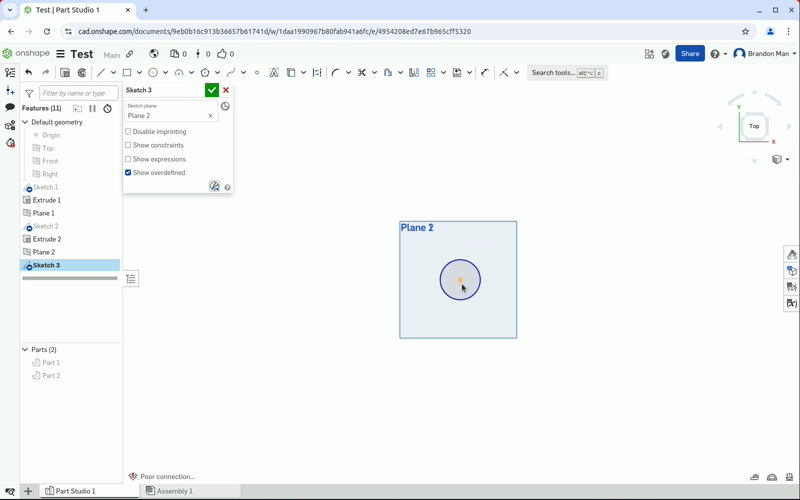
scroll(6)
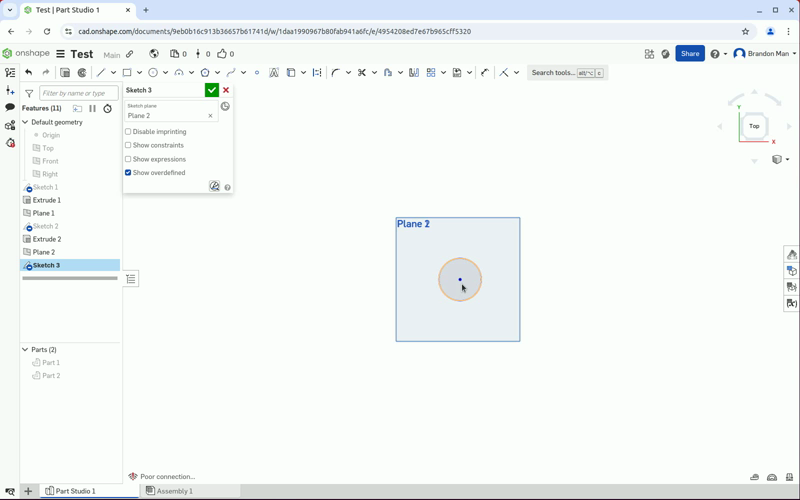
scroll(6)
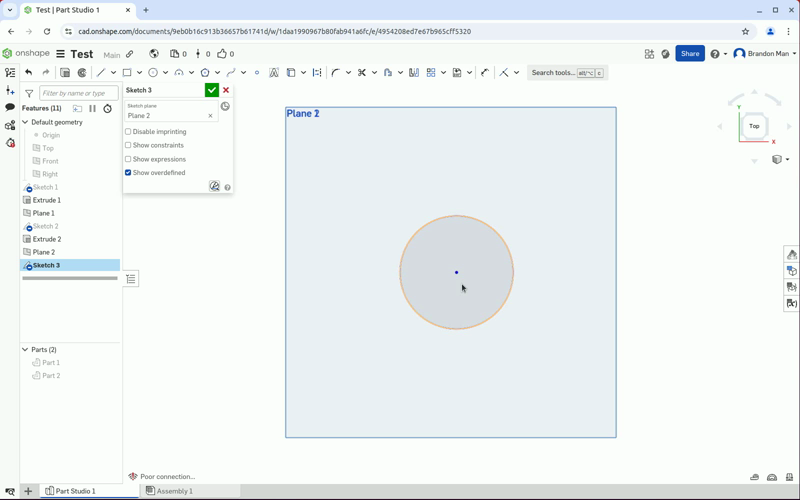
click(462, 283)
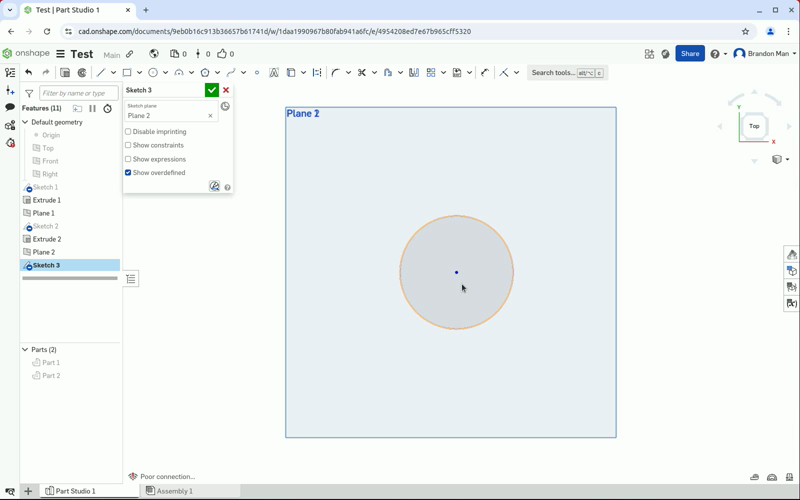
scroll(-6)
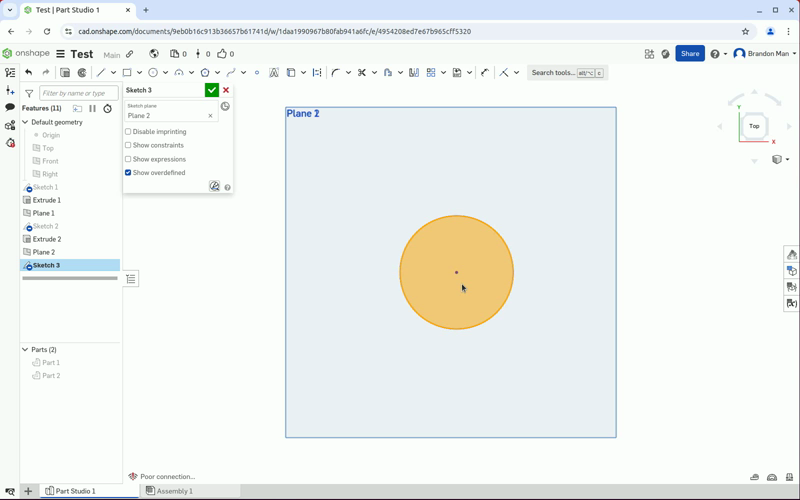
scroll(-6)
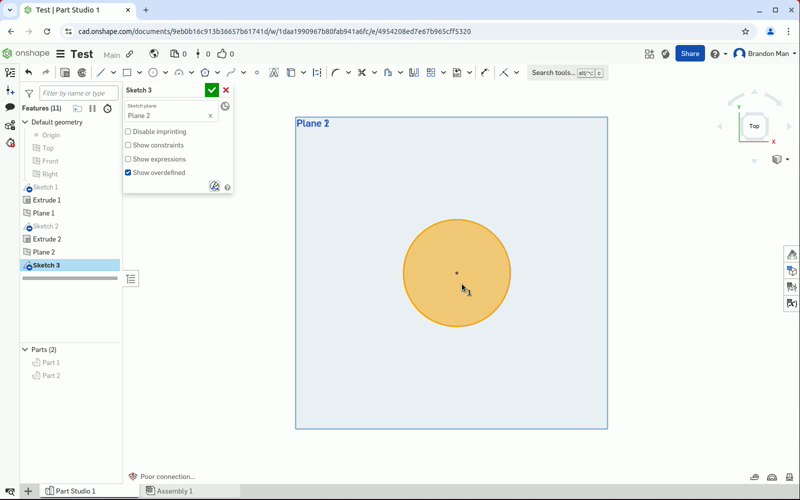
scroll(-6)
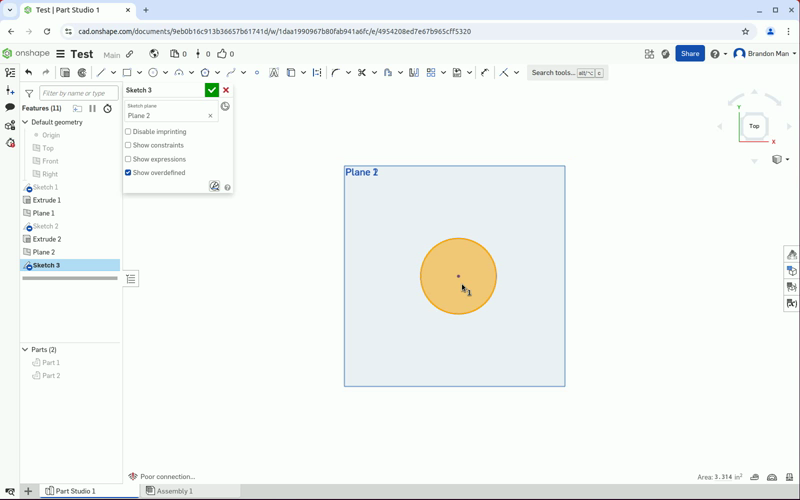
scroll(-6)
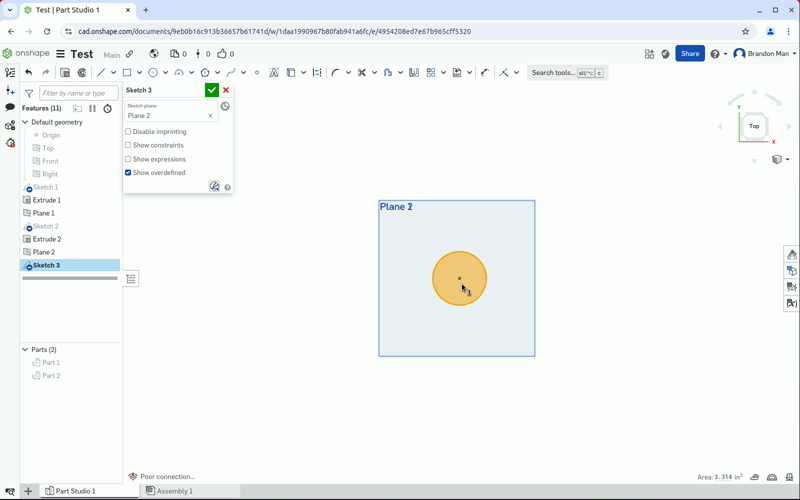
scroll(-6)
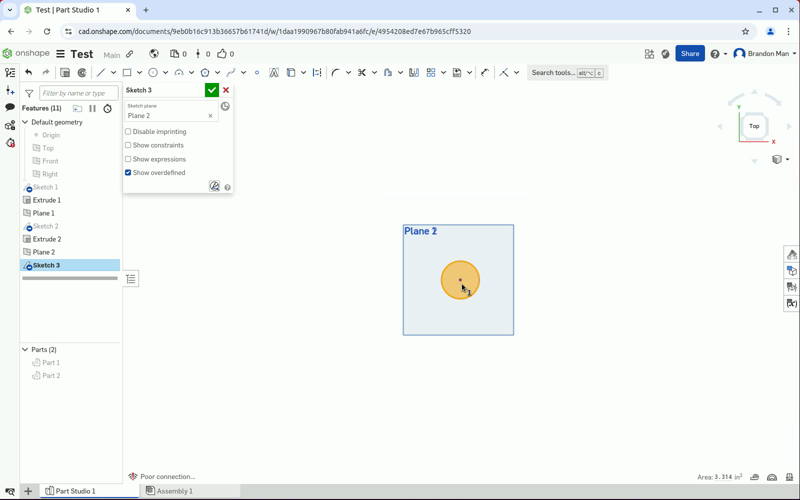
scroll(-6)
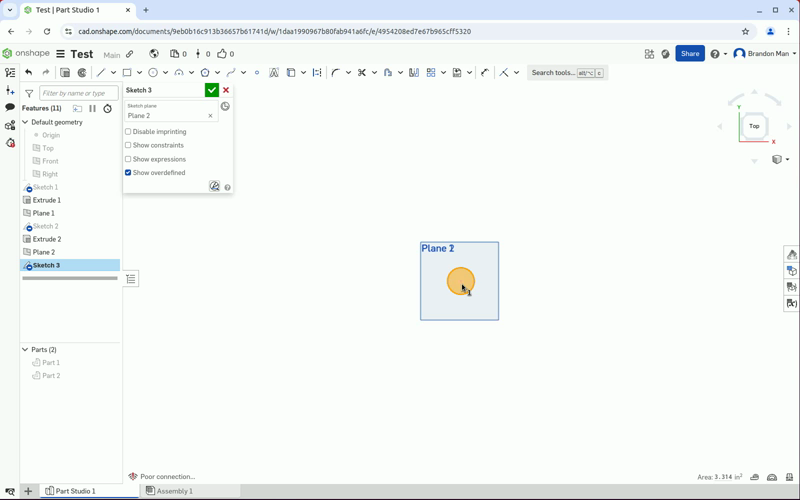
scroll(-6)
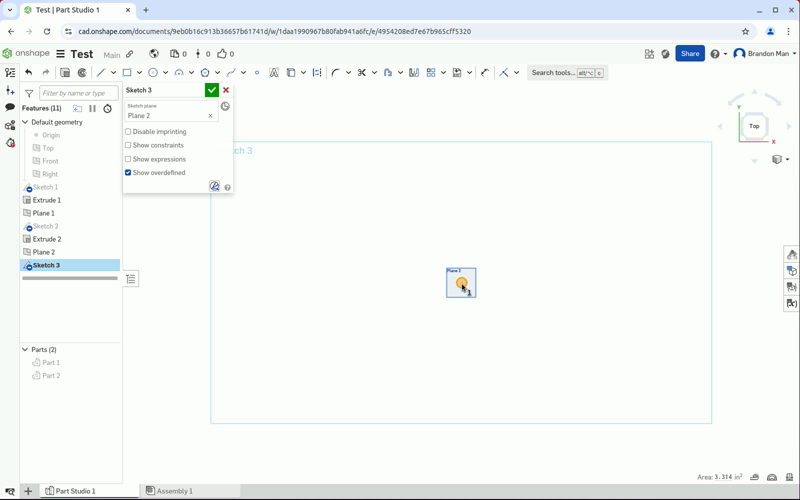
mouse_move(73, 352)
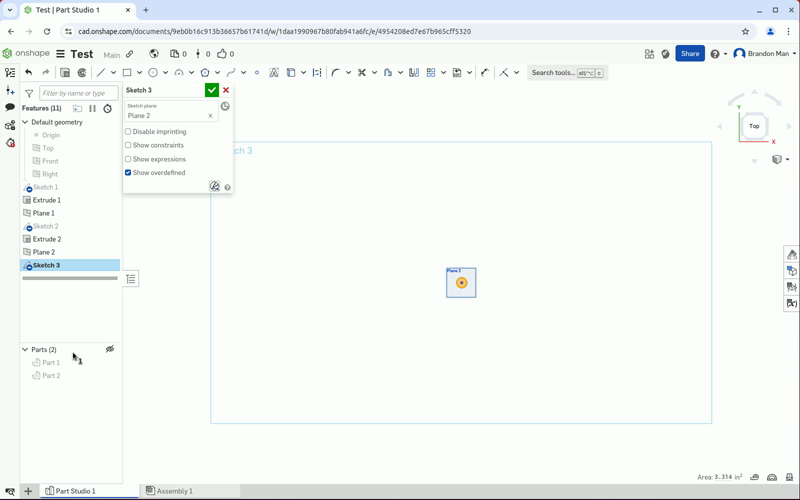
key(shift+y)
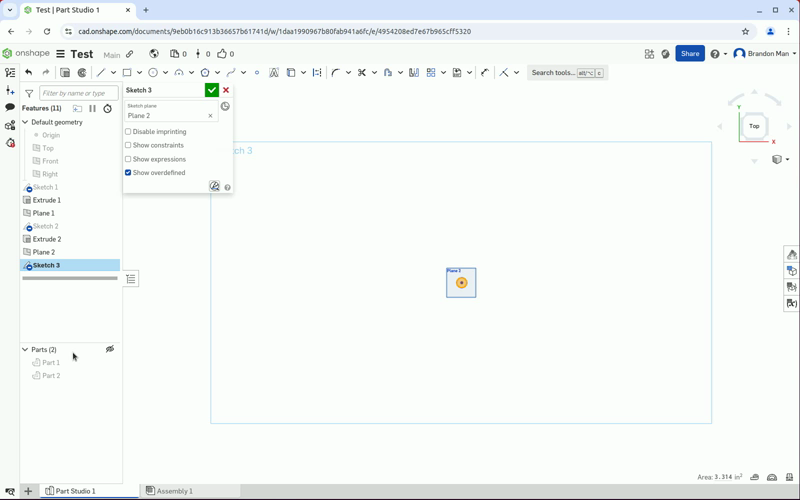
key(shift+e)
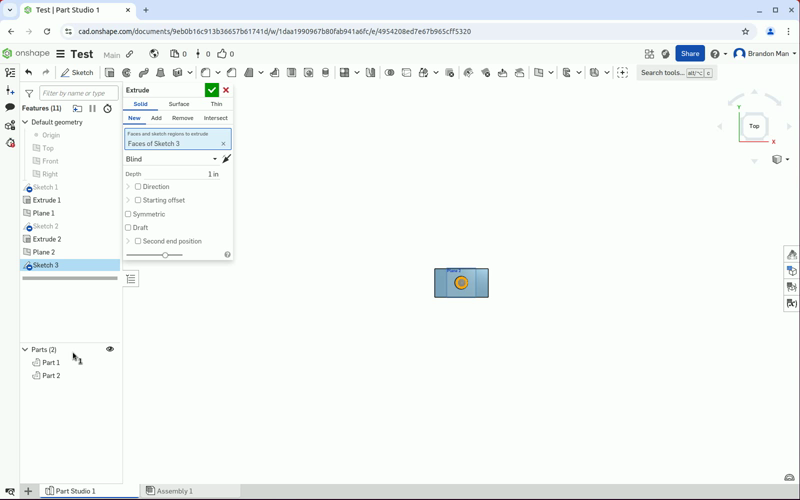
mouse_move(143, 106)
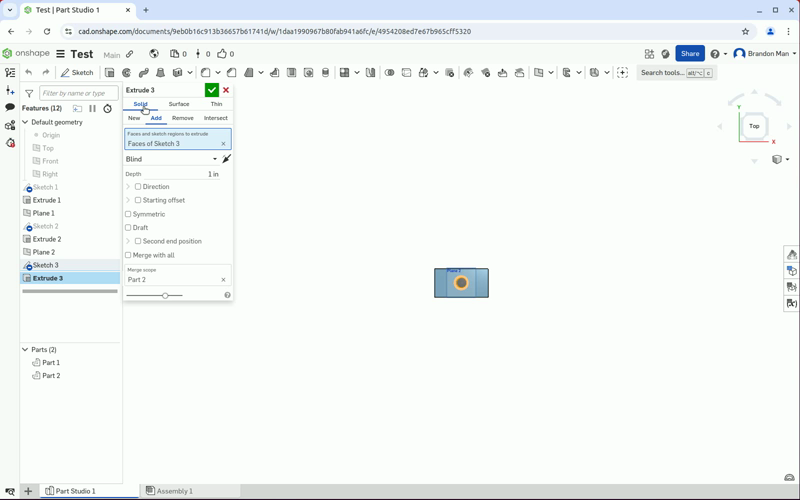
click(143, 106)
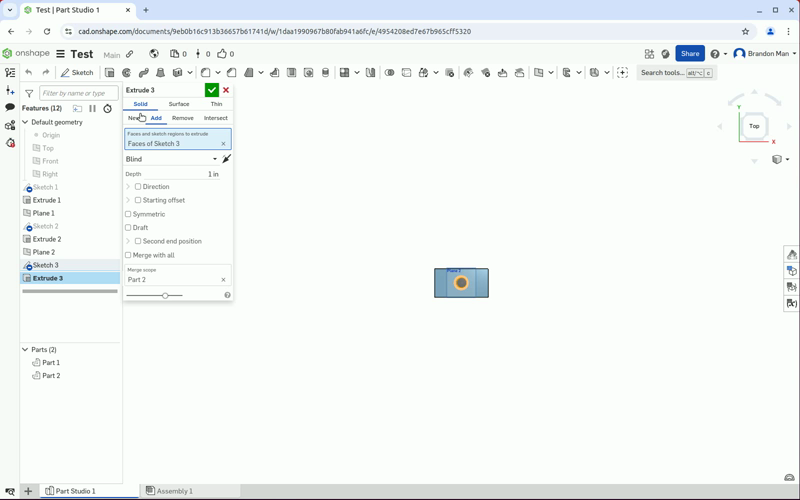
mouse_move(137, 120)
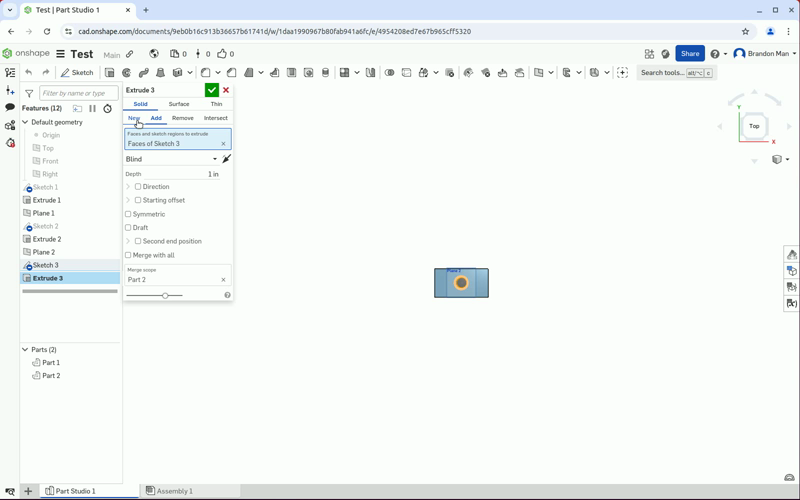
click(137, 120)
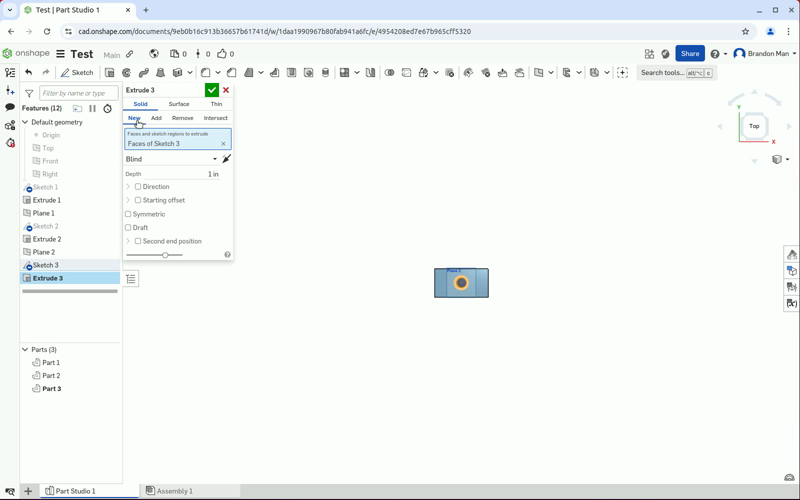
key(tab, 4)
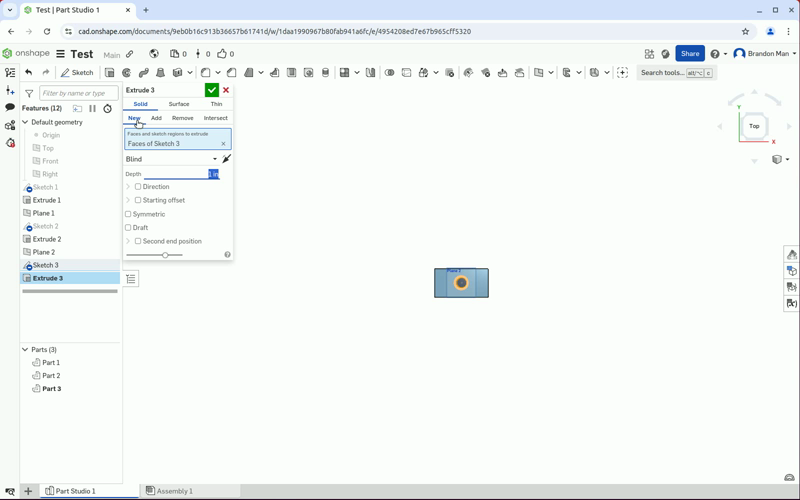
text(8.184)
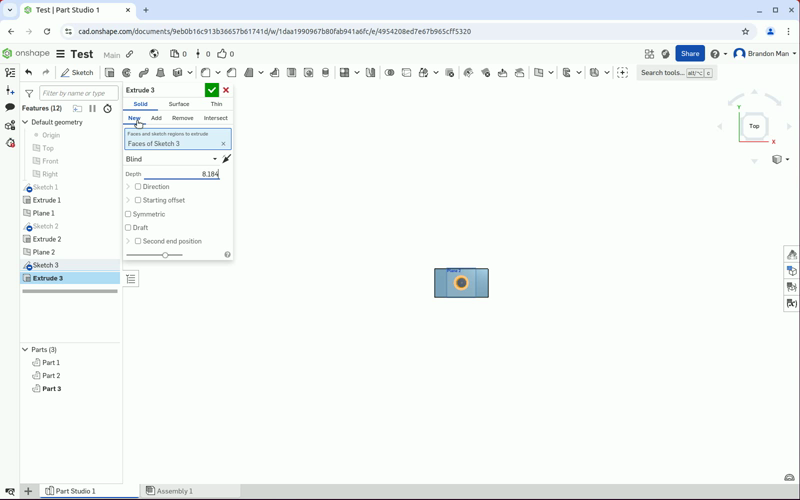
key(enter)
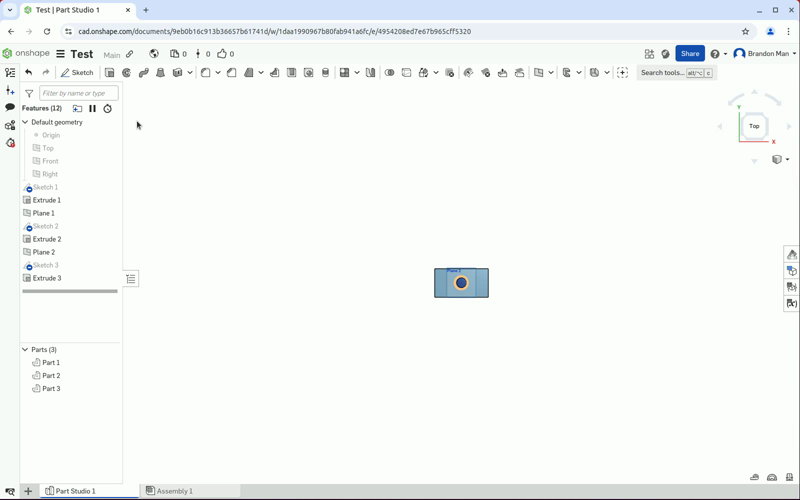
key(shift+h)
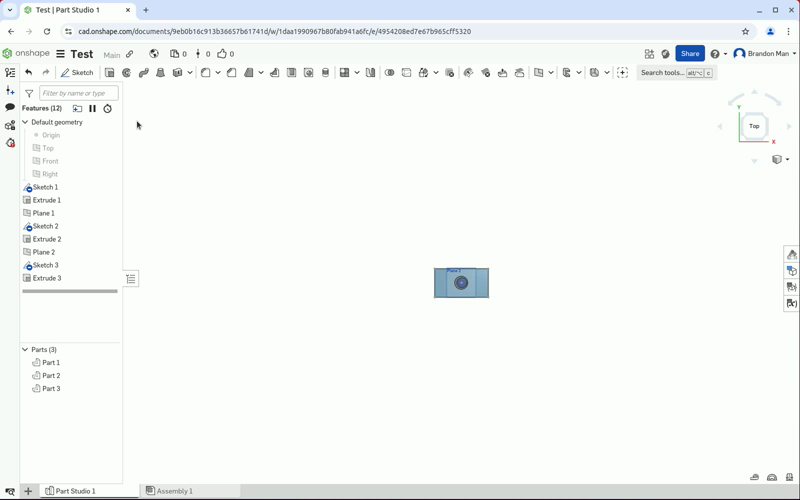
key(shift+h)
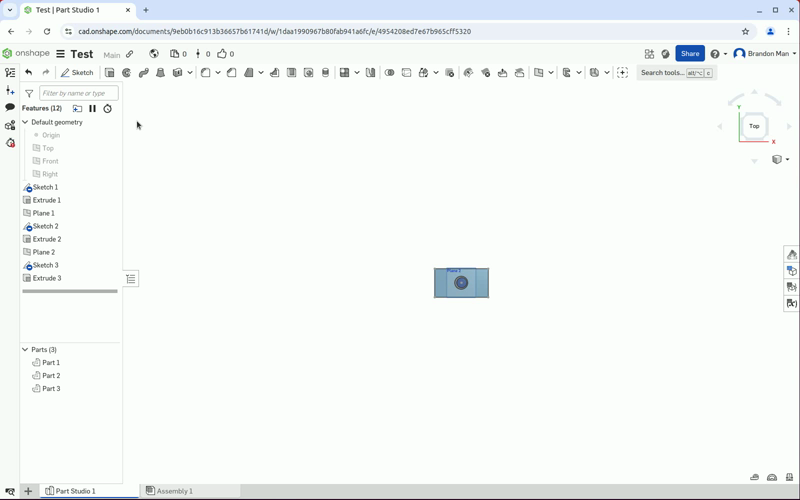
key(shift+7)
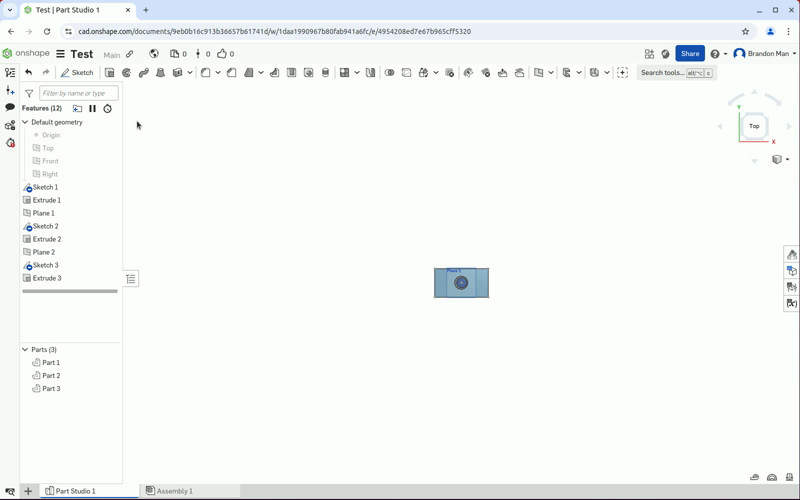
key(up, 3)
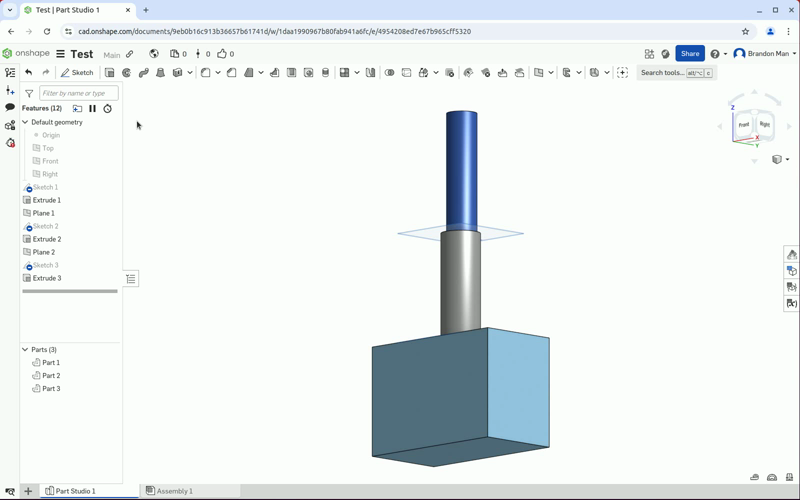
key(left, 3)
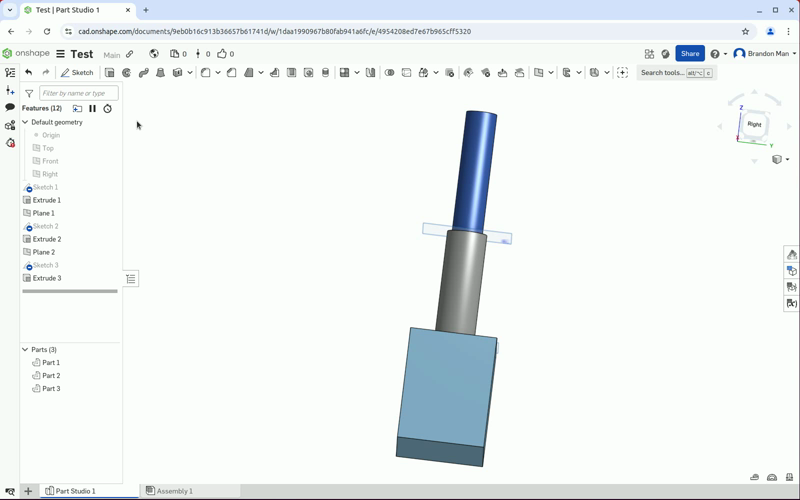
key(right, 3)
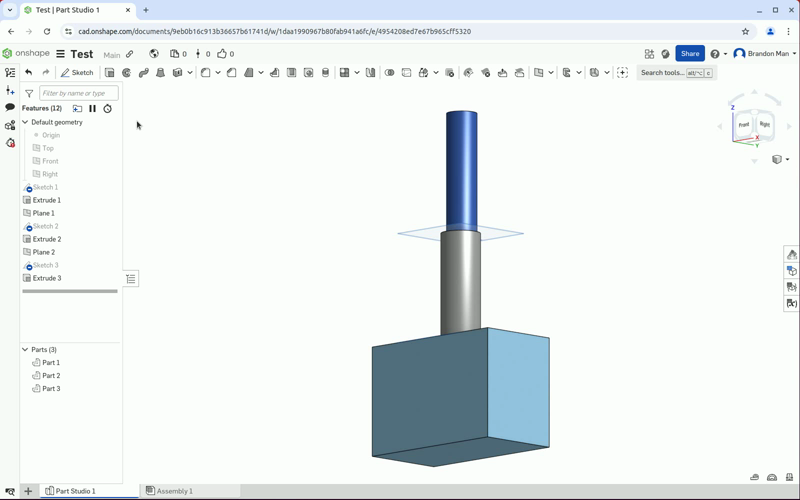
key(down, 3)
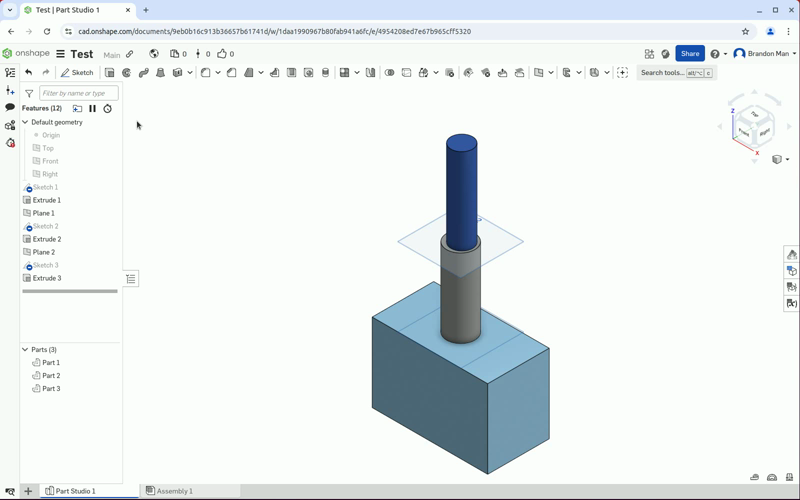
mouse_move(73, 189)
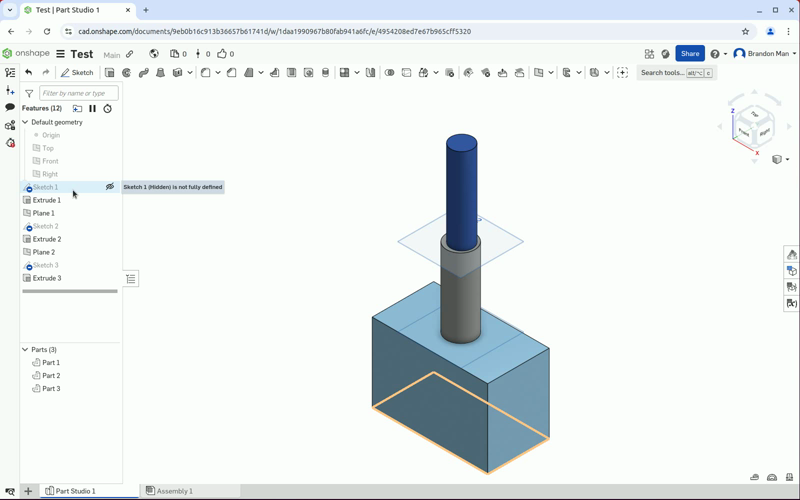
click(73, 189)